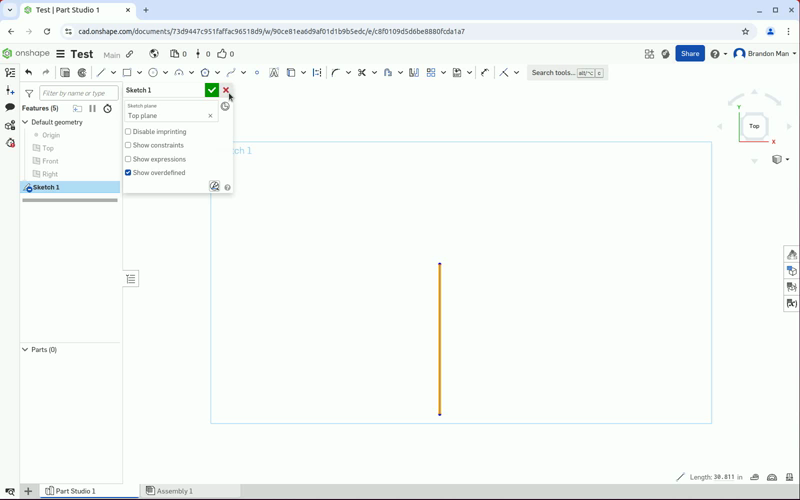
key(shift+h)
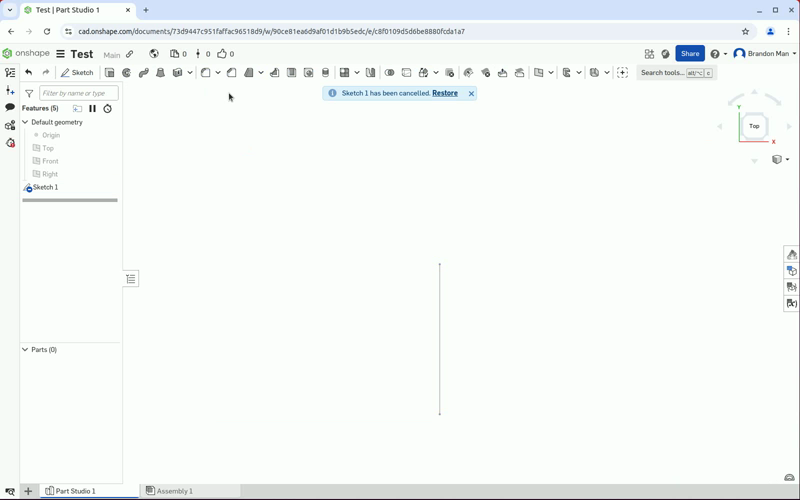
key(shift+s)
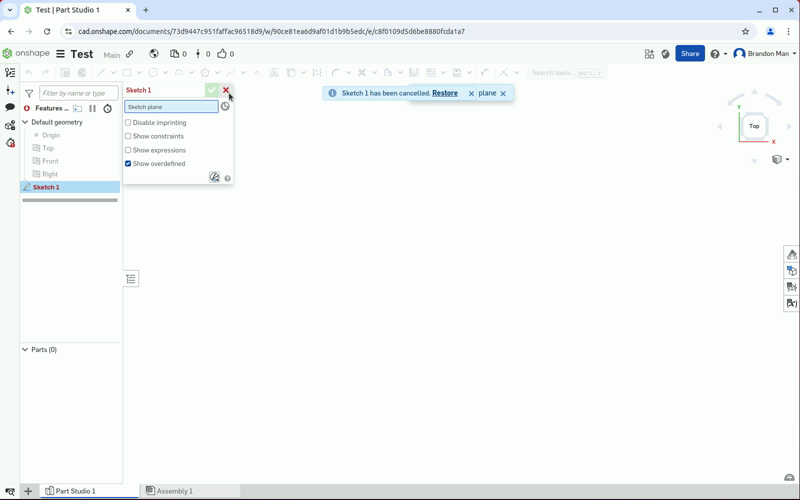
mouse_move(73, 150)
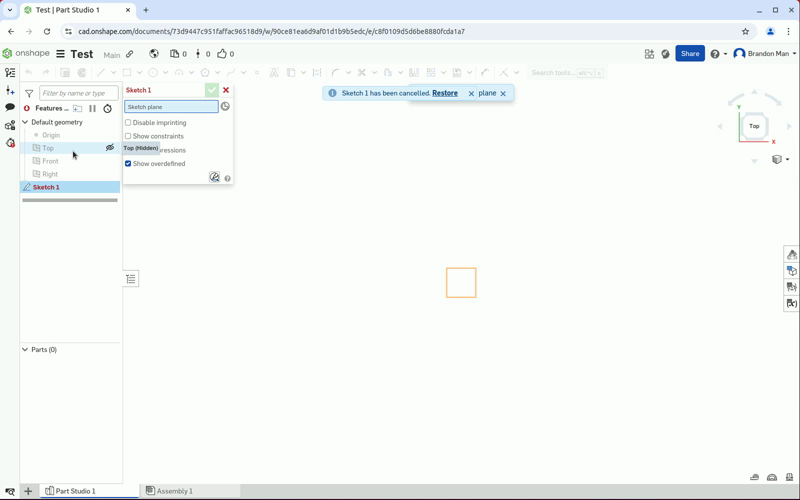
click(73, 150)
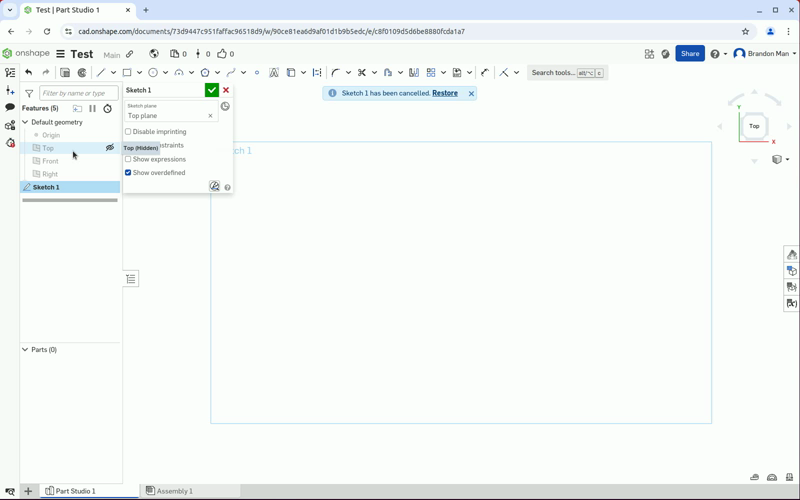
mouse_move(73, 352)
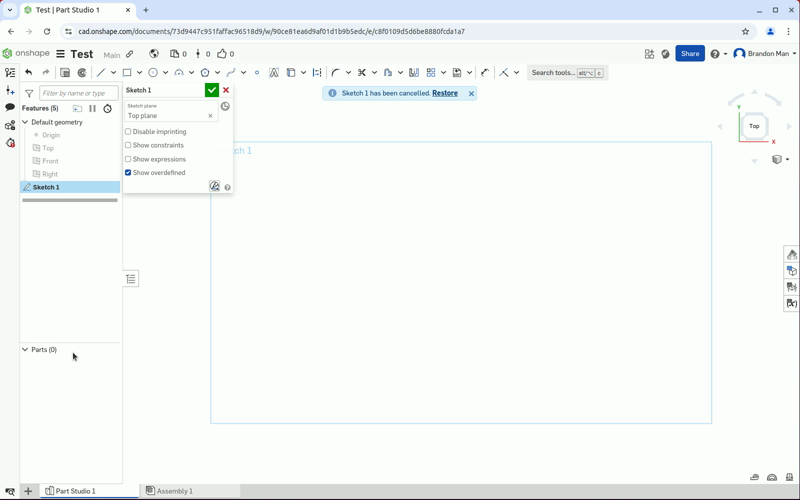
key(y)
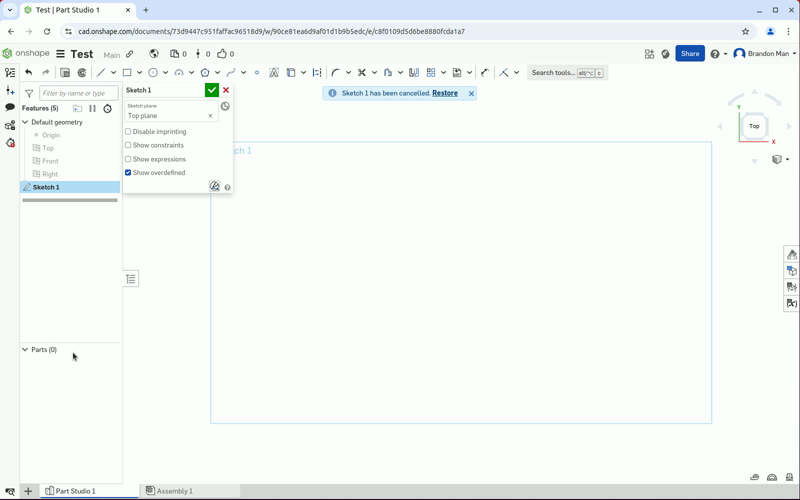
key(c)
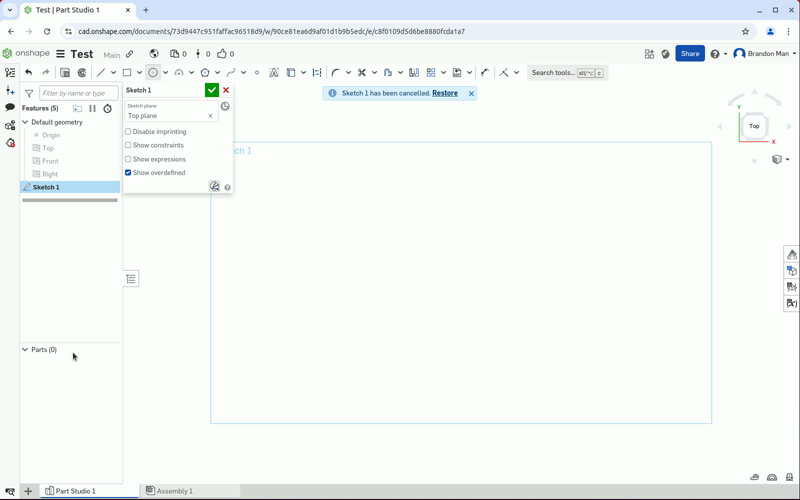
key_down(shift)
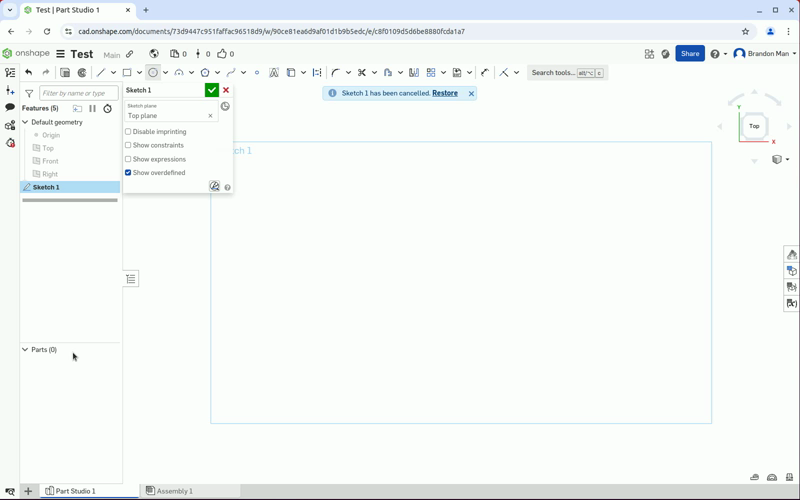
mouse_move(460, 282)
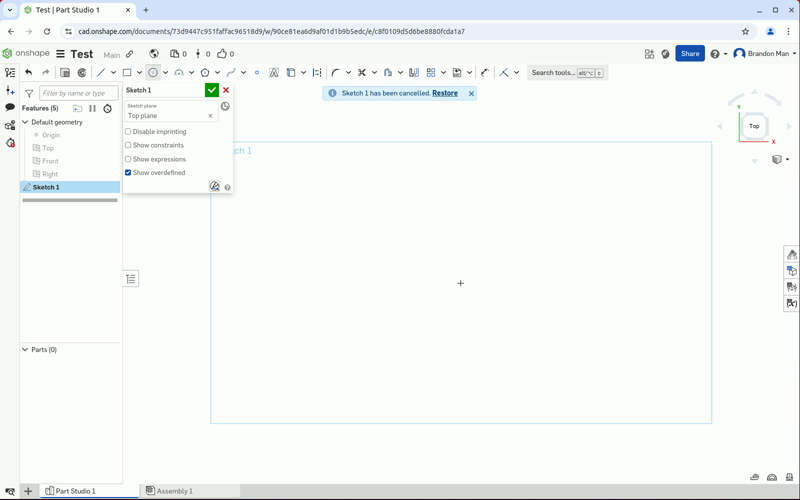
click(460, 282)
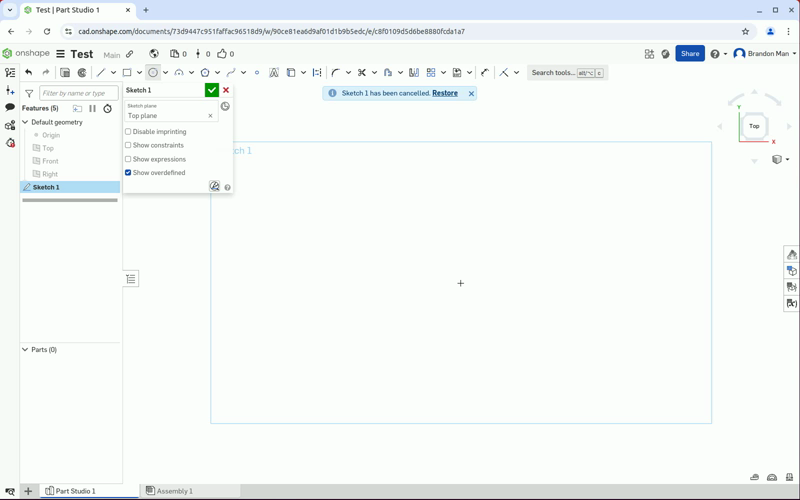
key_up(shift)
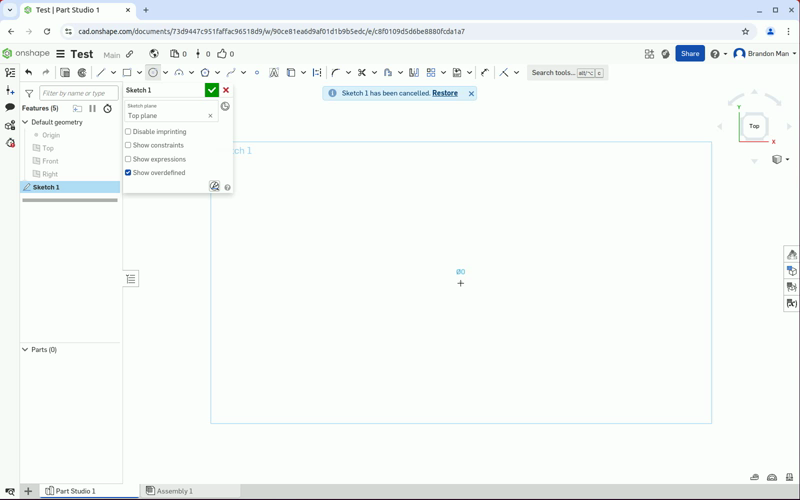
mouse_move(464, 282)
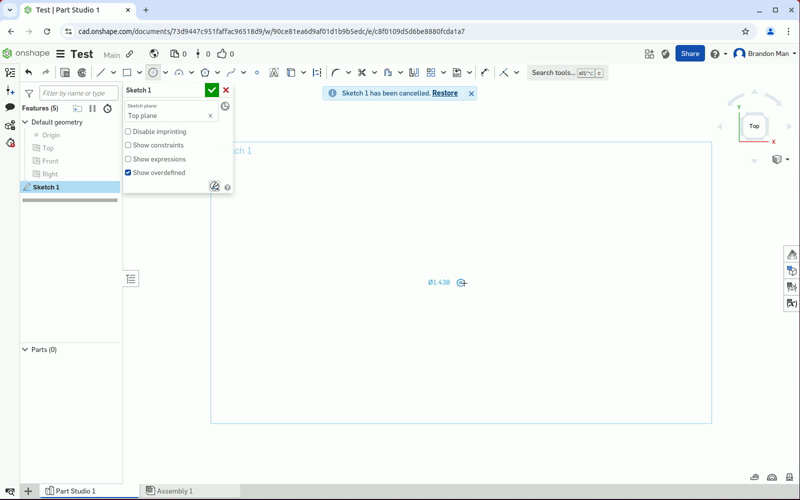
click(464, 282)
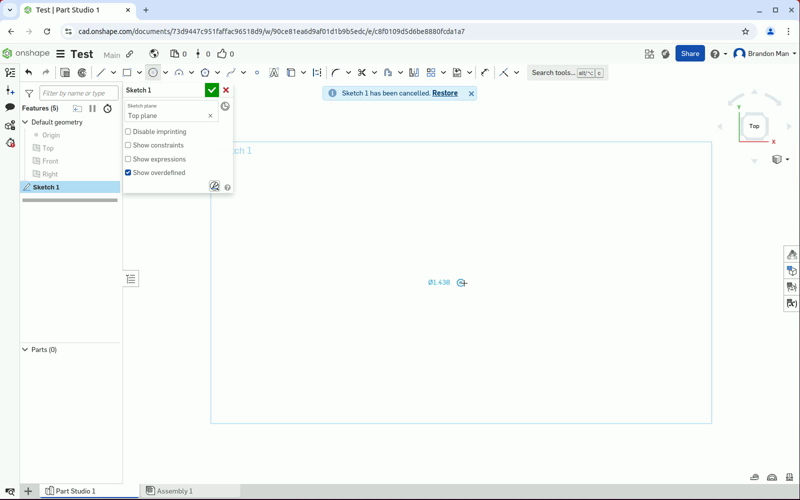
key(esc)
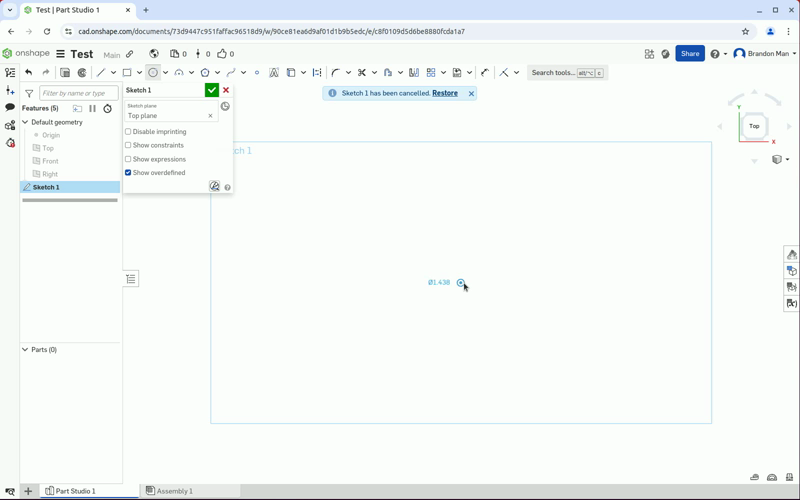
mouse_move(459, 286)
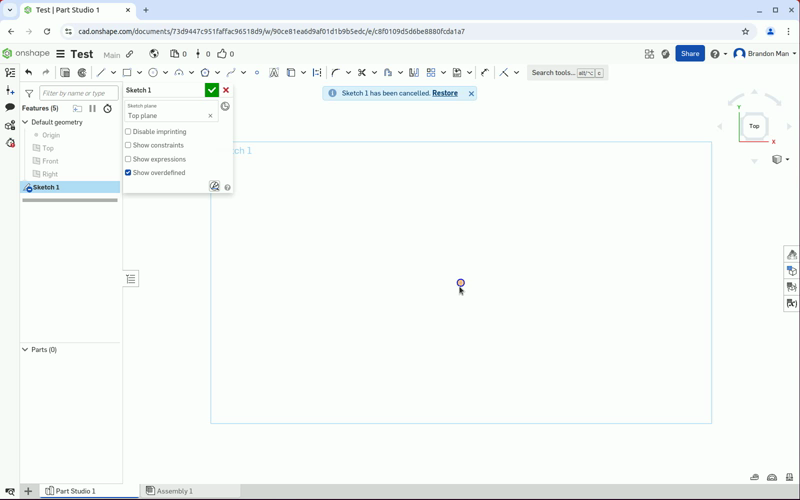
scroll(6)
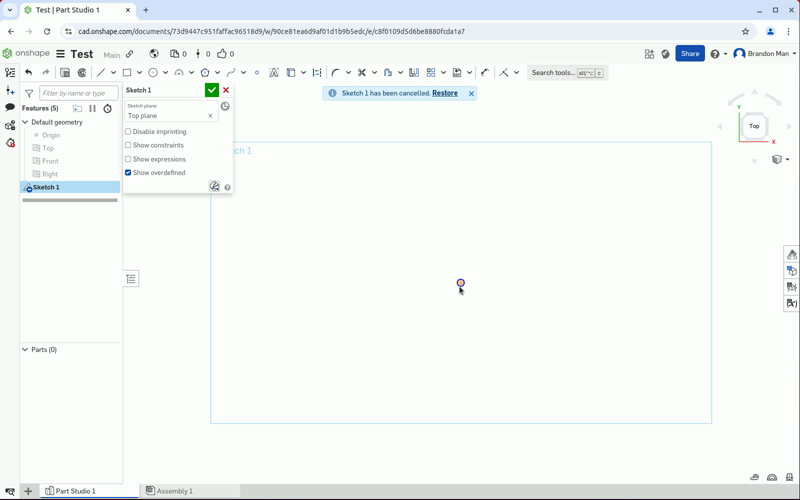
scroll(6)
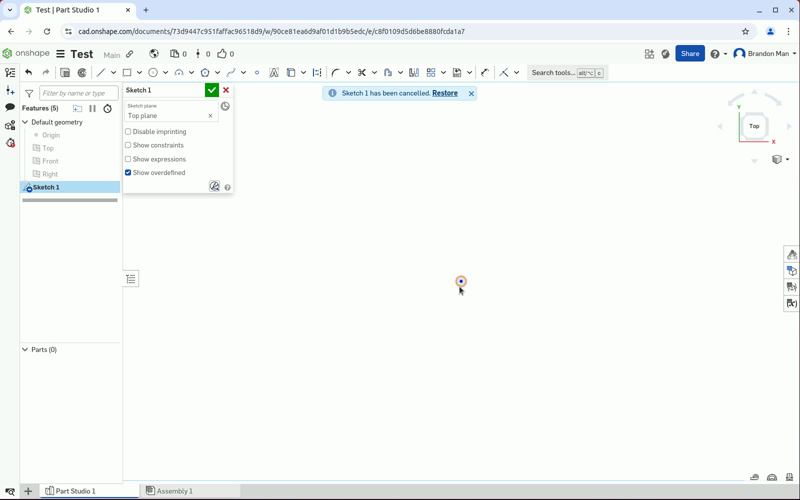
scroll(6)
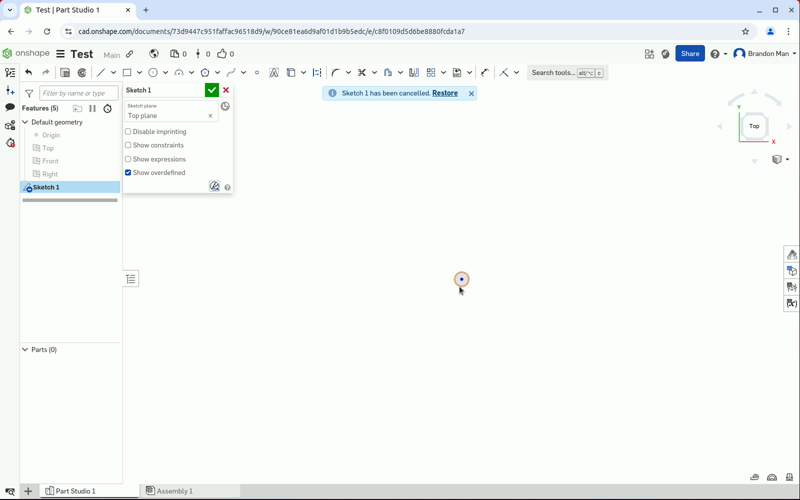
scroll(6)
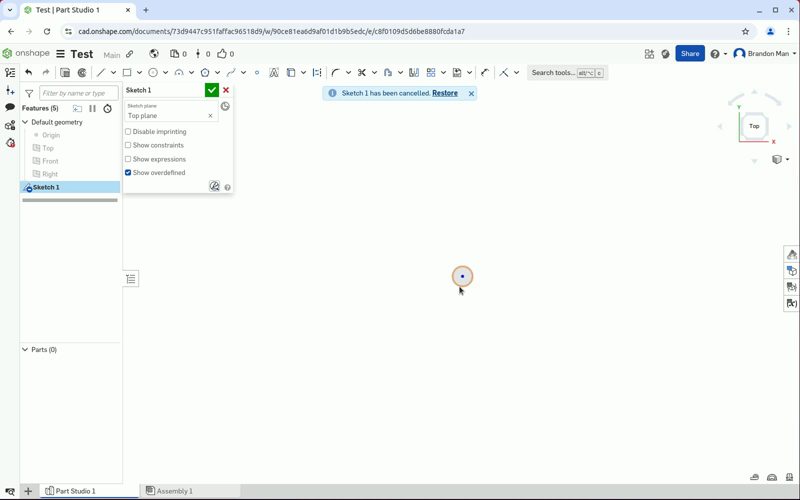
scroll(6)
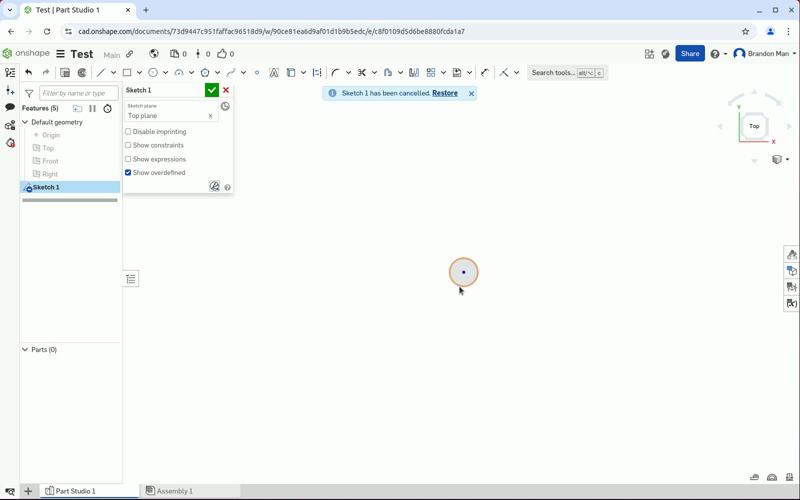
scroll(6)
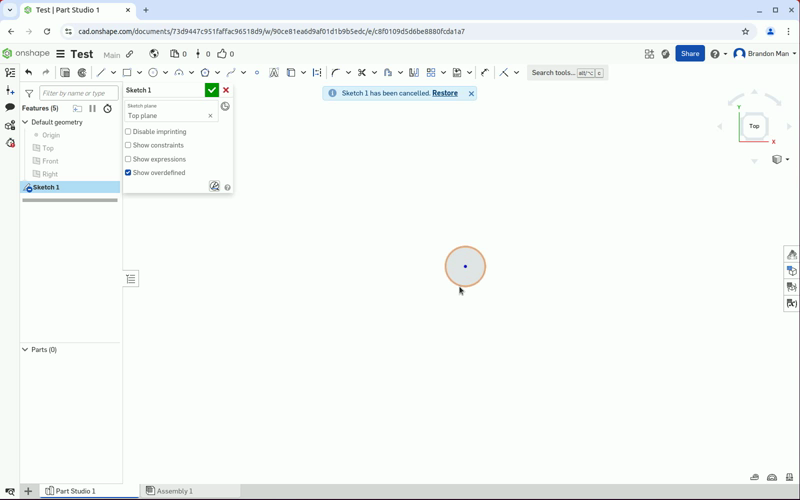
scroll(6)
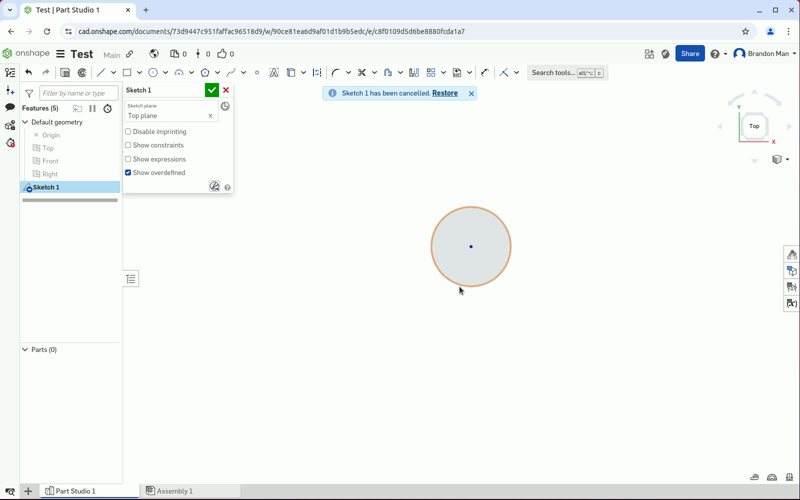
click(459, 286)
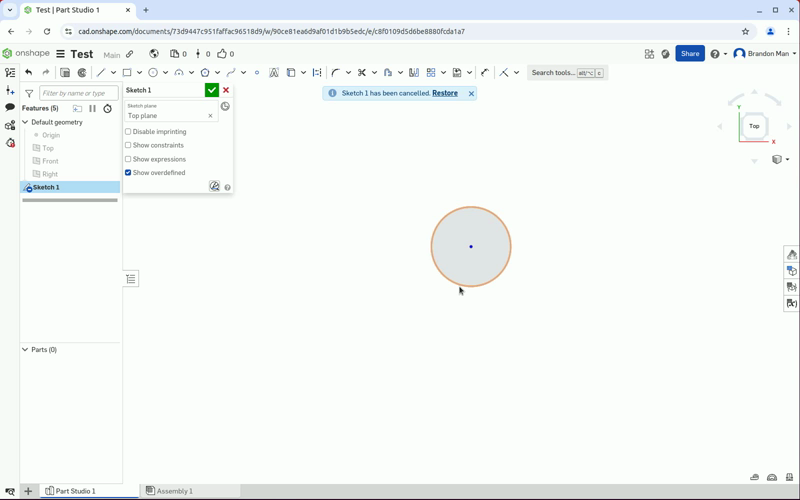
scroll(-6)
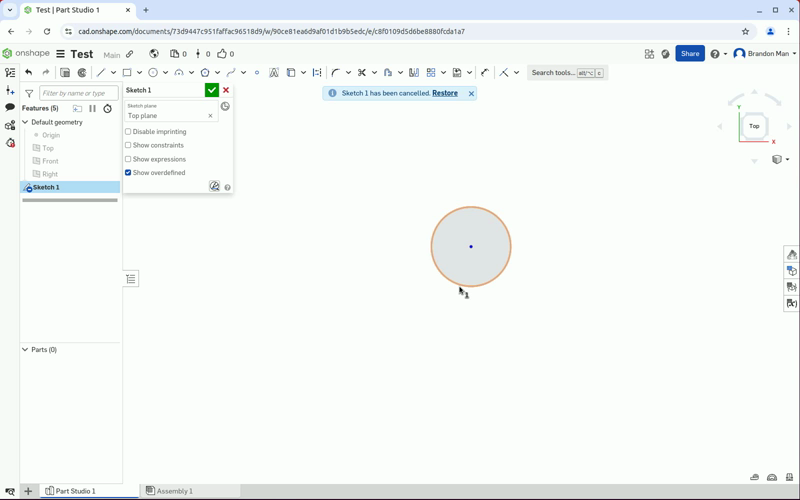
scroll(-6)
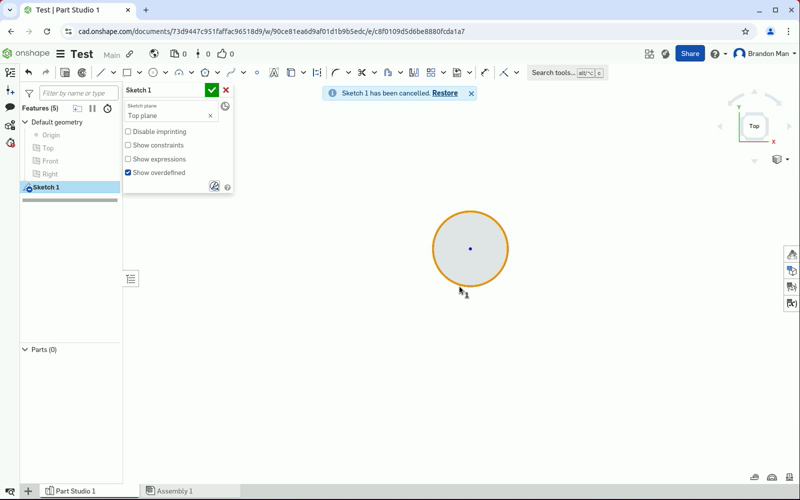
scroll(-6)
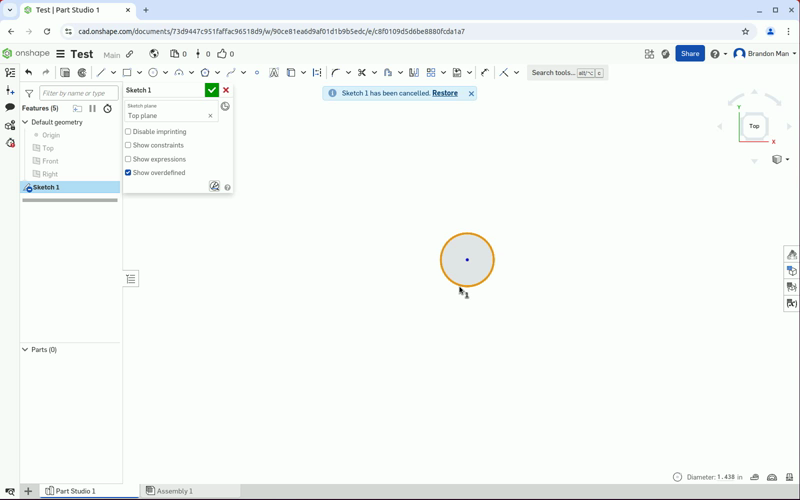
scroll(-6)
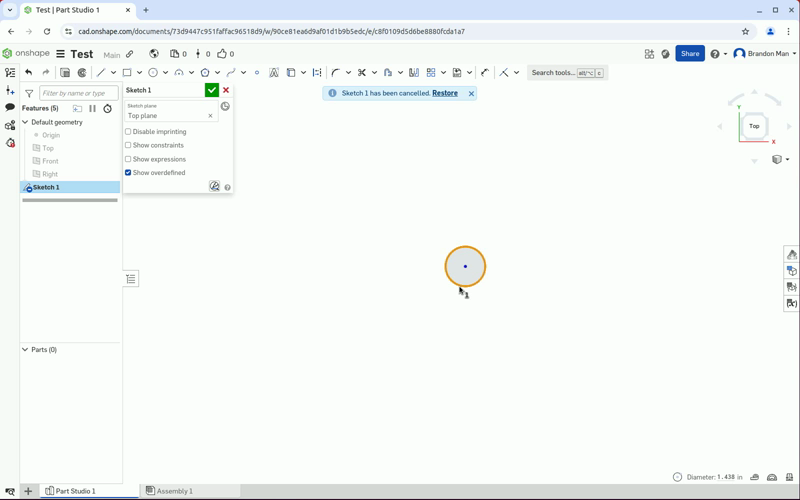
scroll(-6)
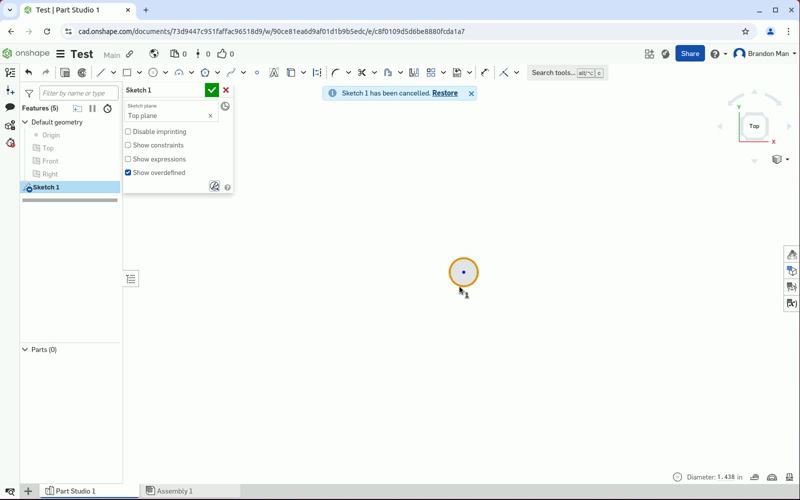
scroll(-6)
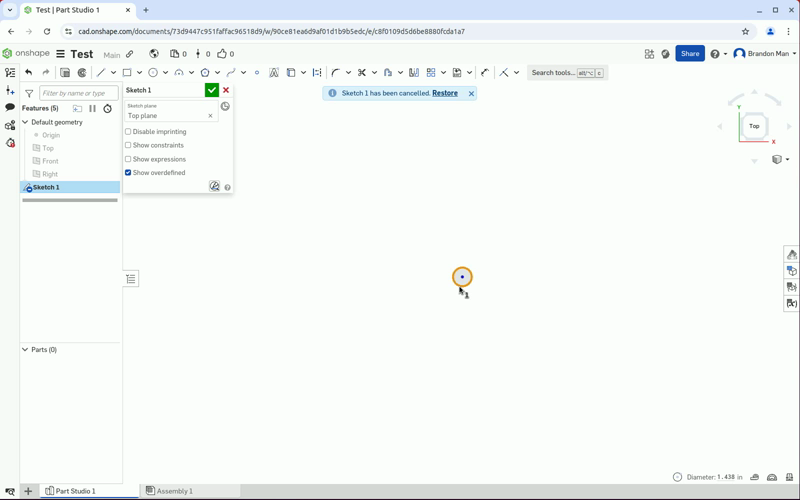
scroll(-6)
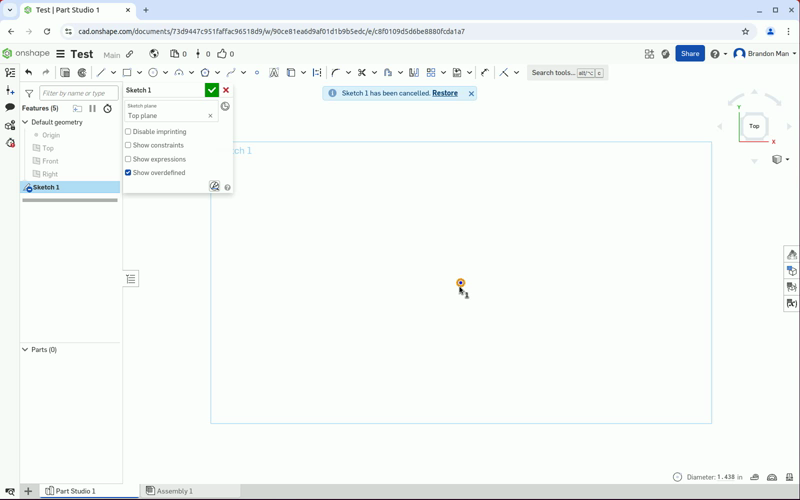
mouse_move(73, 352)
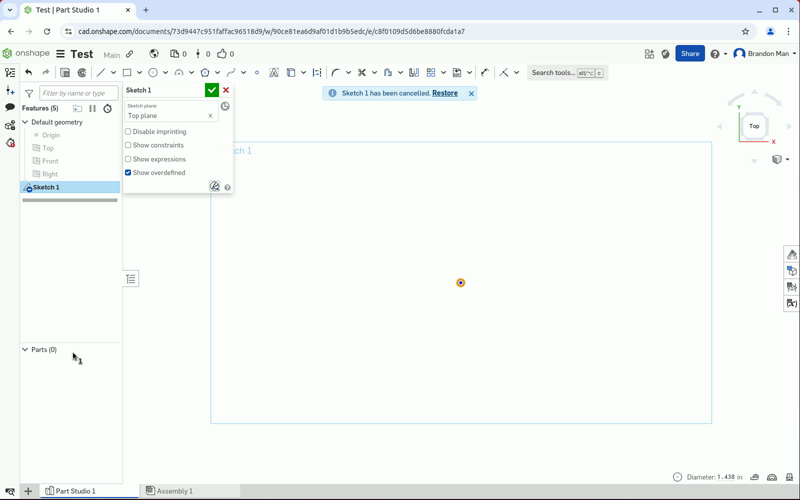
key(shift+y)
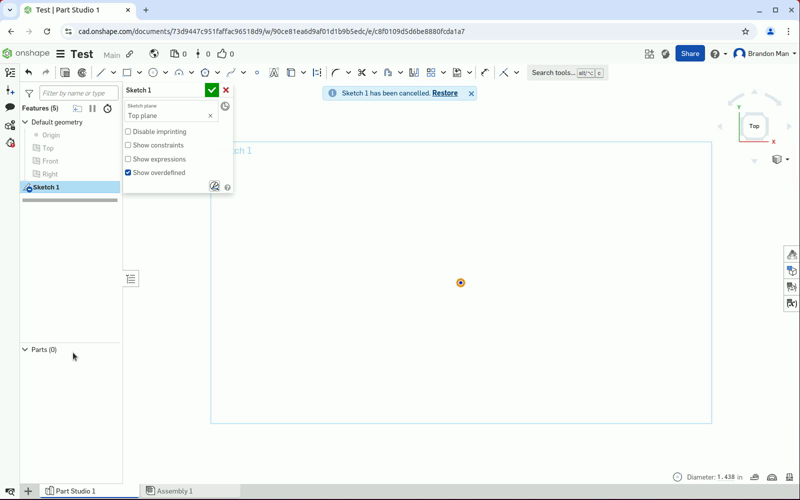
key(shift+e)
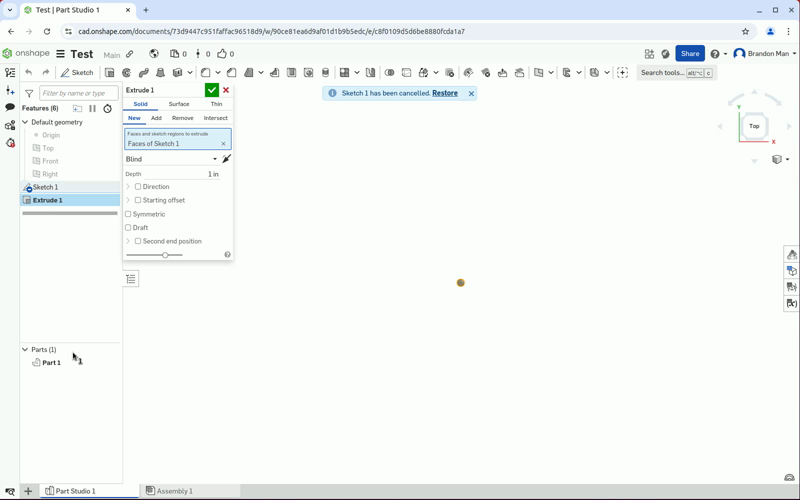
mouse_move(143, 106)
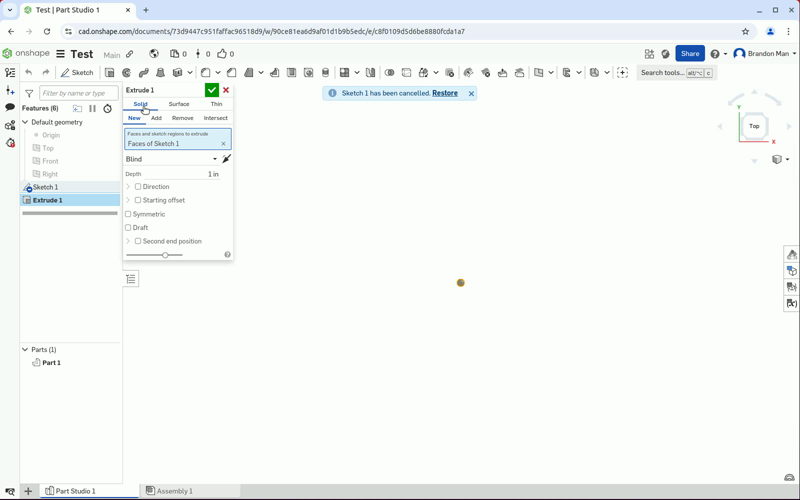
click(143, 106)
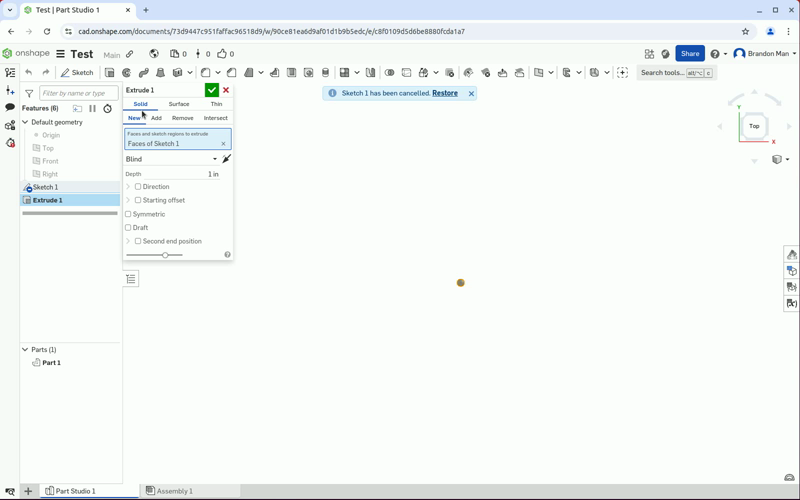
mouse_move(137, 120)
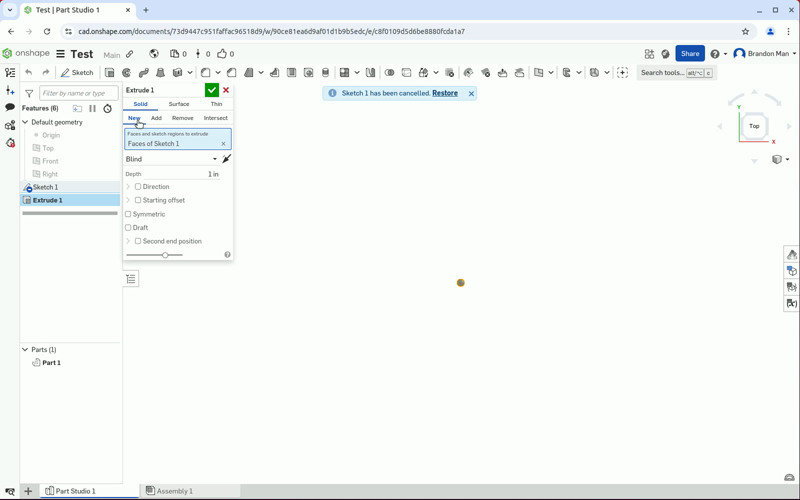
click(137, 120)
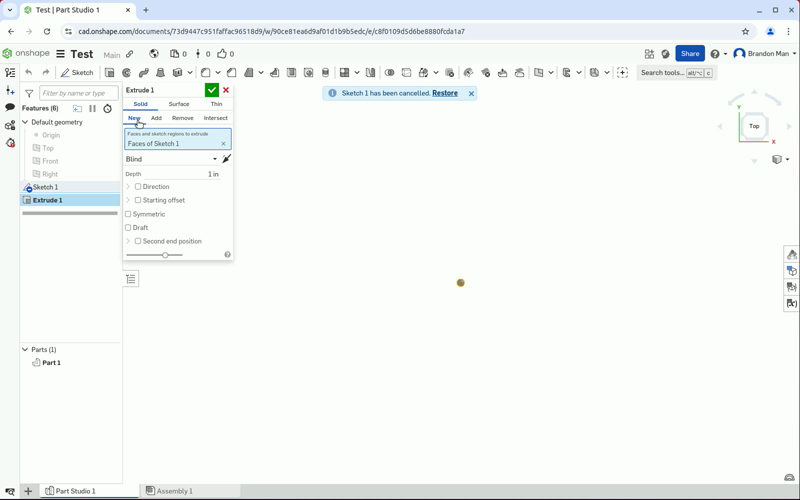
key(tab, 4)
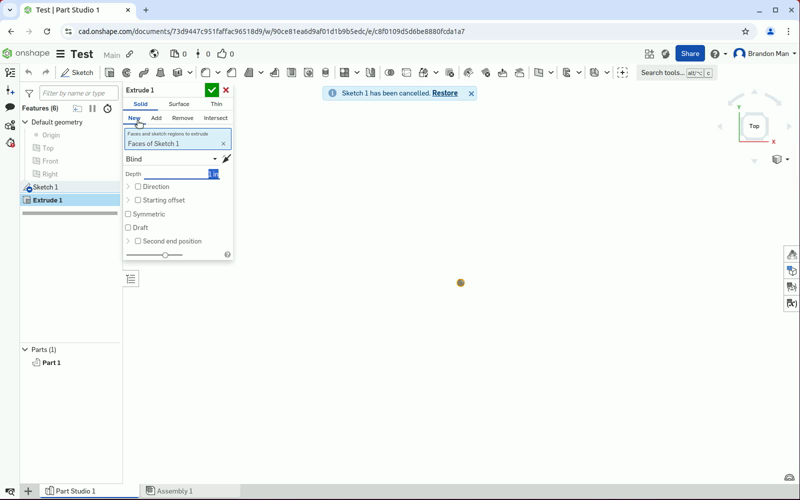
text(4.092)
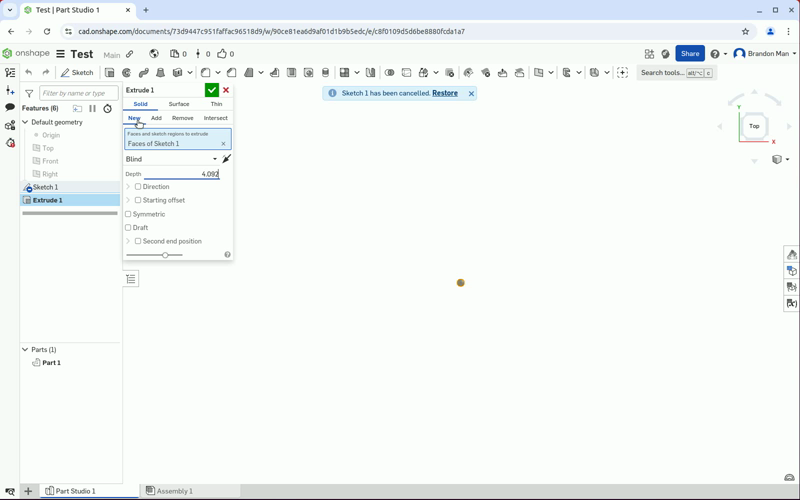
key(enter)
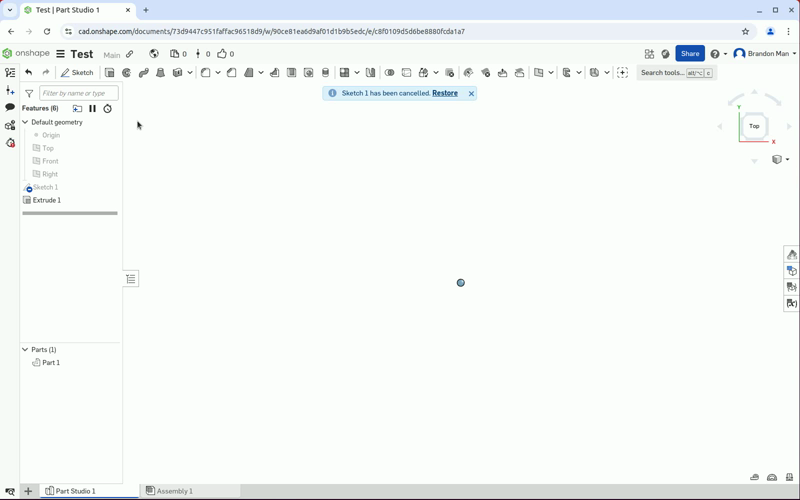
key(shift+h)
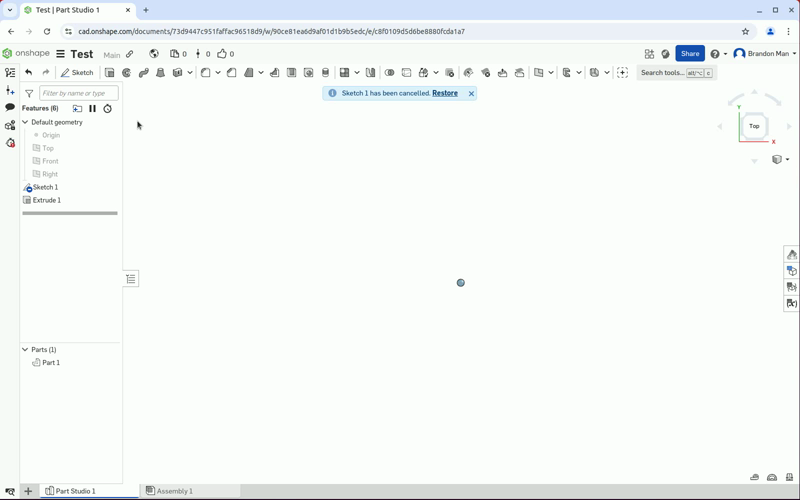
key(shift+h)
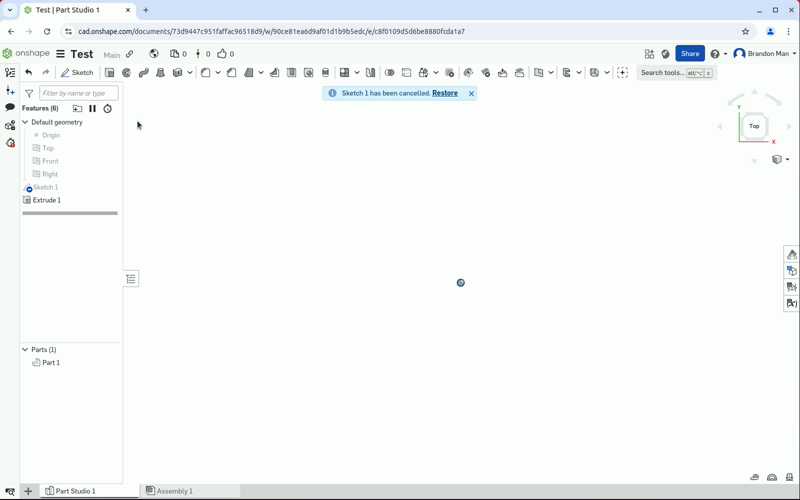
mouse_move(73, 189)
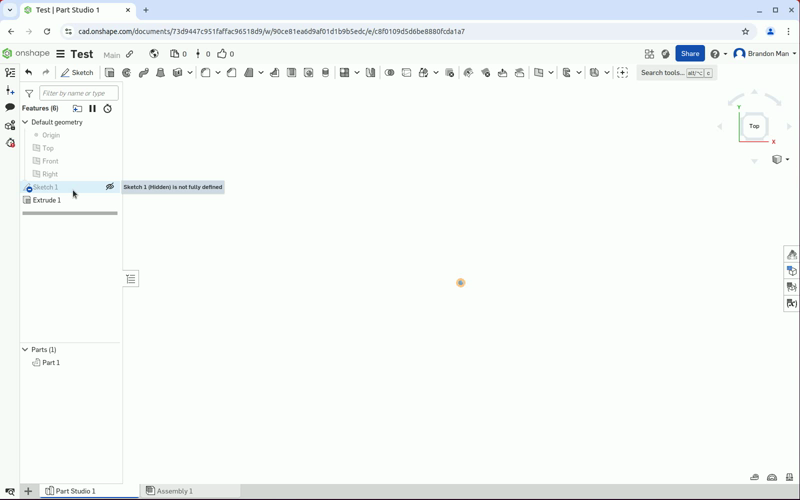
click(73, 189)
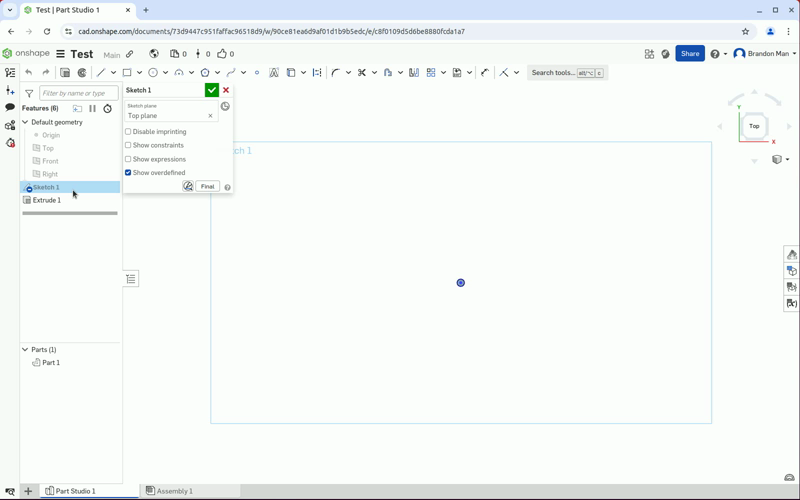
mouse_move(229, 92)
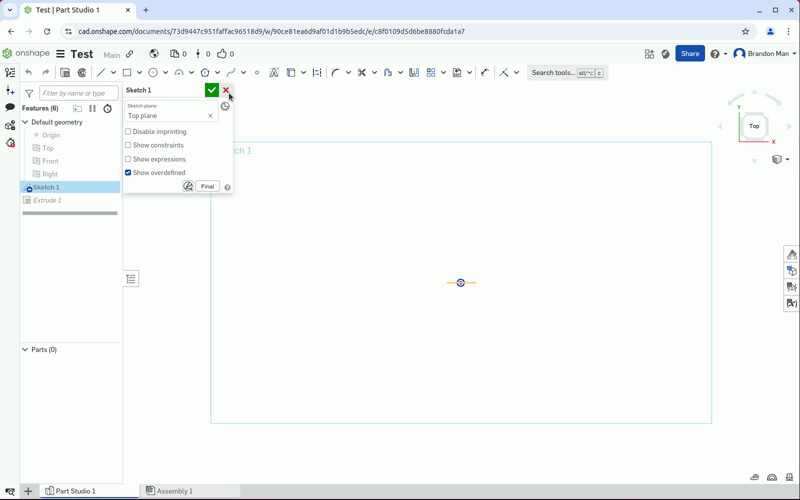
click(229, 92)
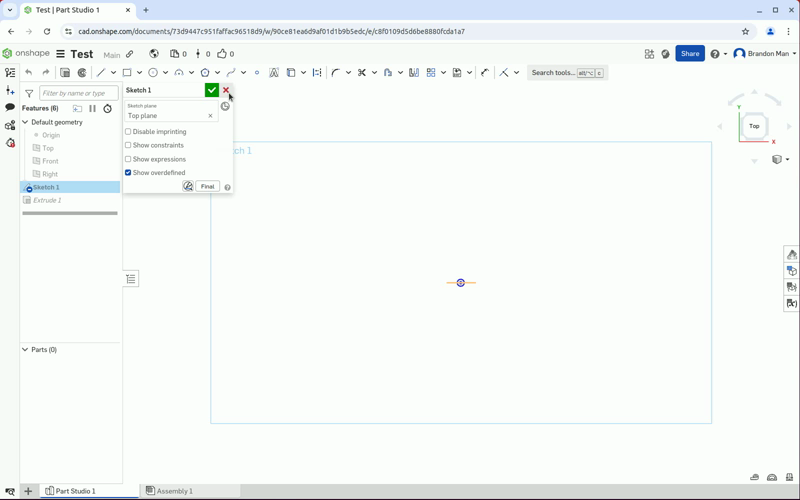
key(shift+s)
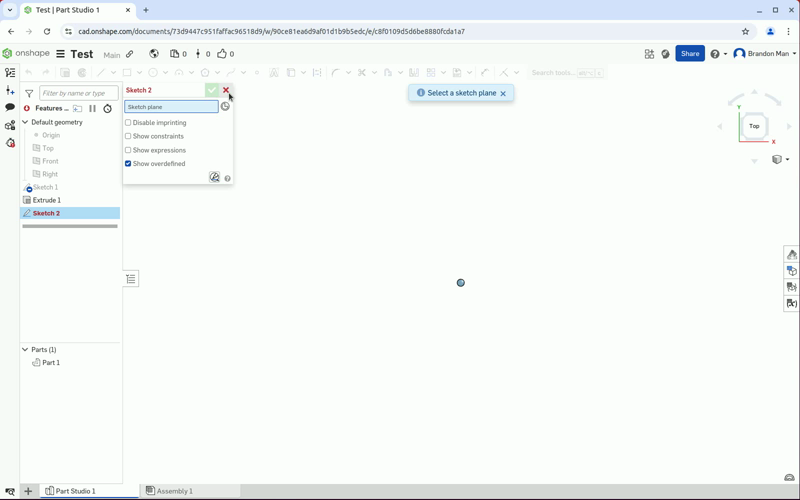
mouse_move(73, 150)
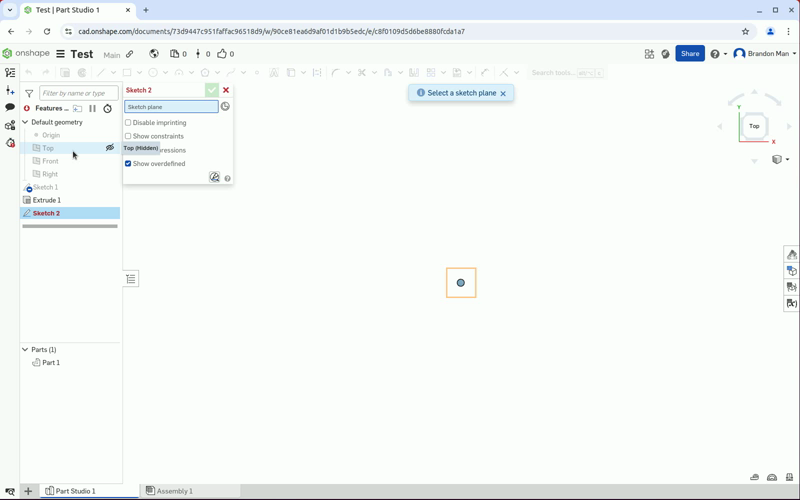
click(73, 150)
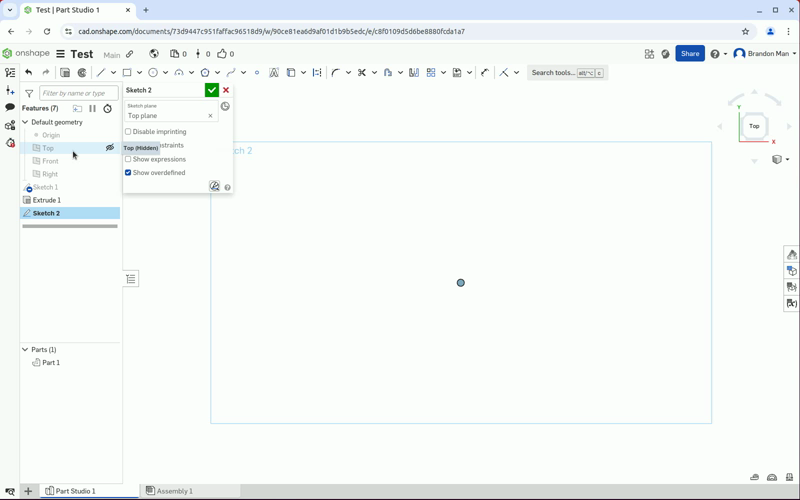
mouse_move(73, 352)
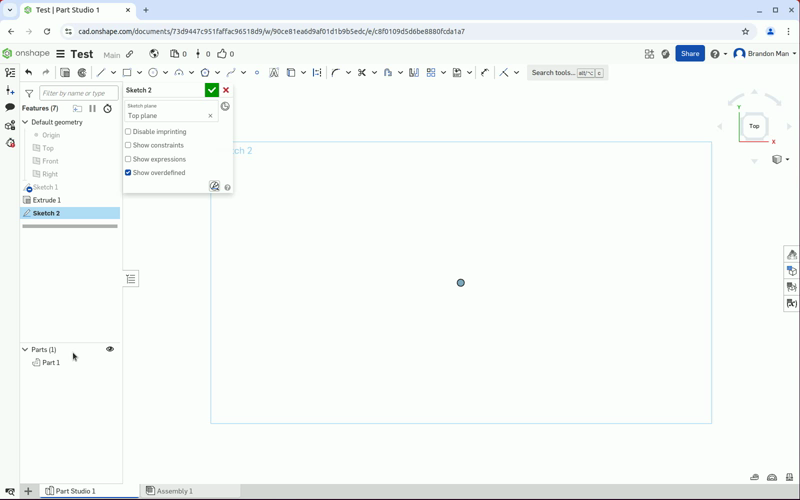
key(y)
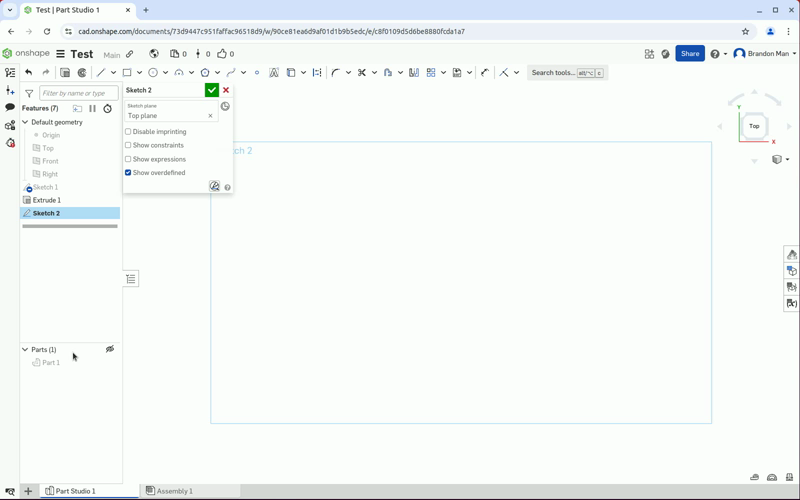
key(c)
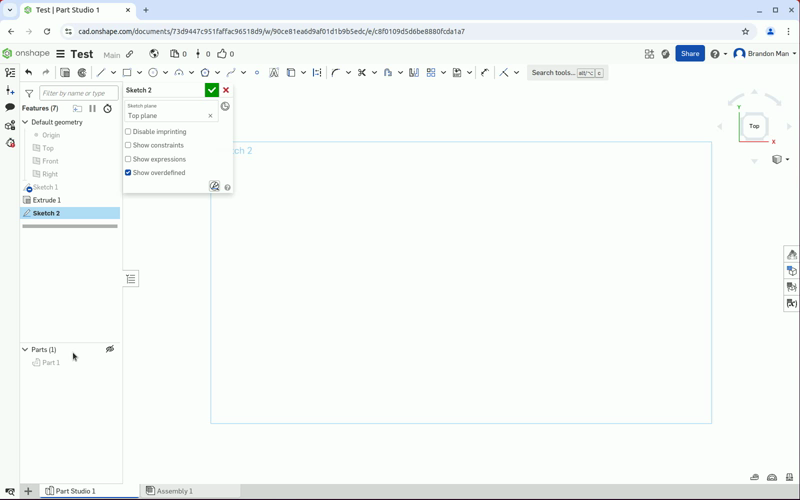
key_down(shift)
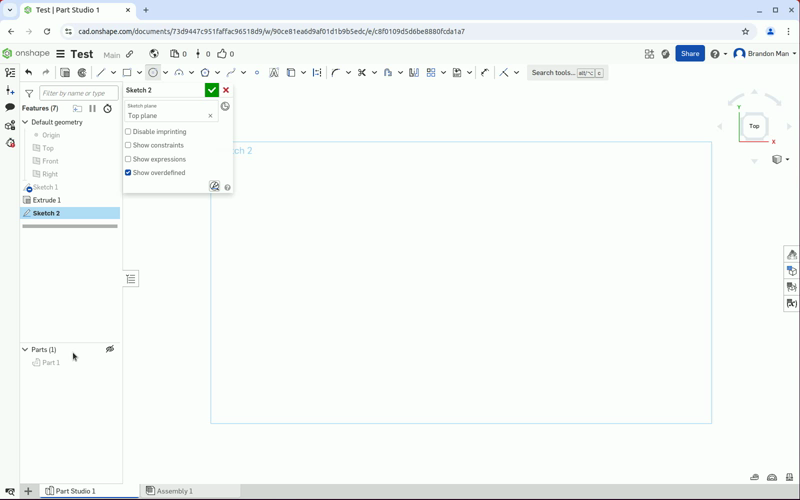
mouse_move(460, 282)
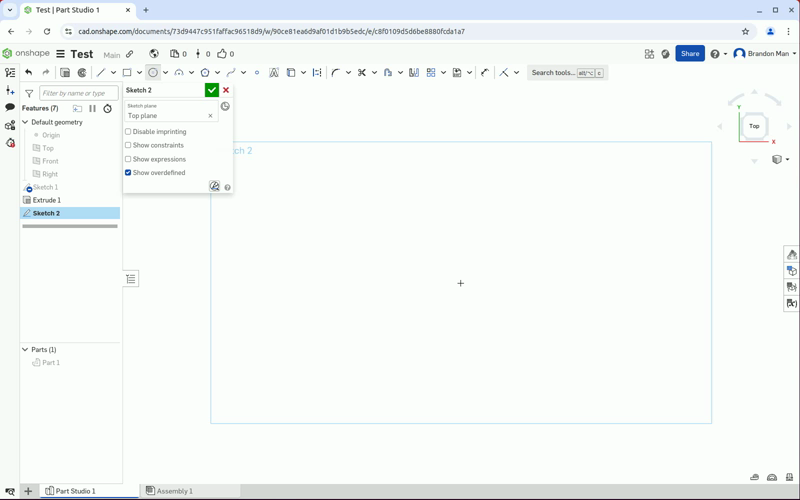
click(460, 282)
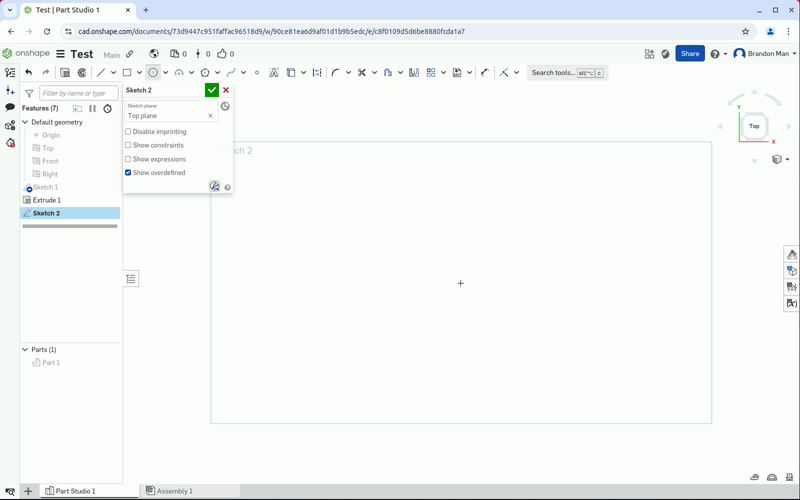
key_up(shift)
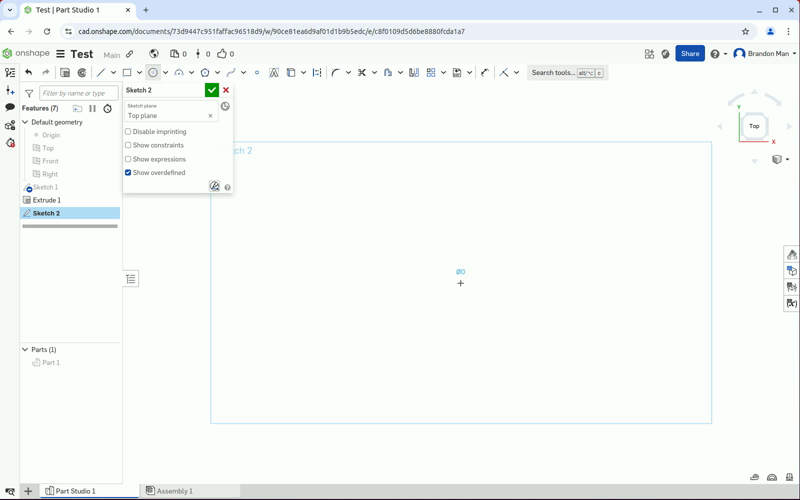
mouse_move(464, 282)
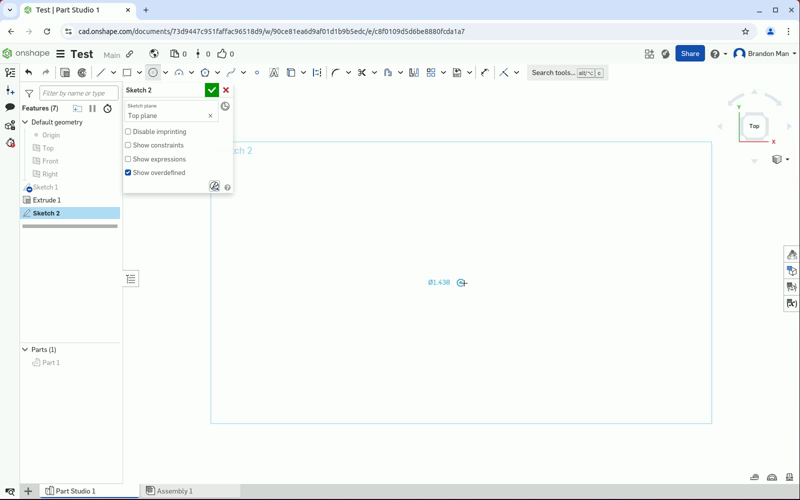
click(464, 282)
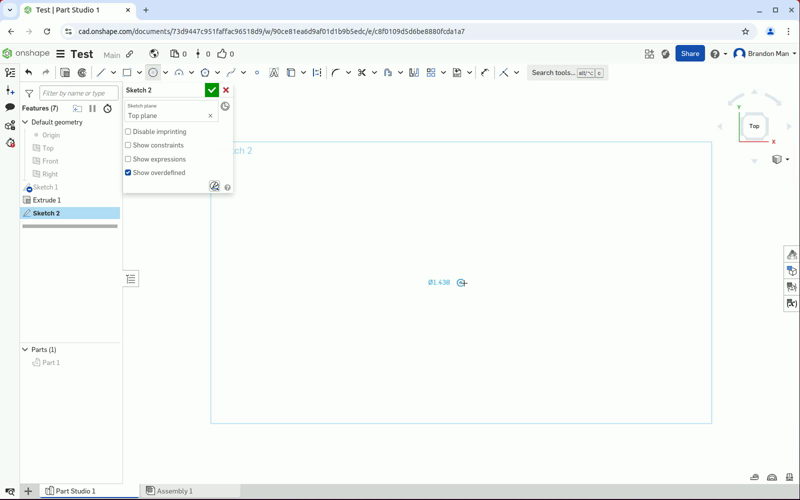
key(esc)
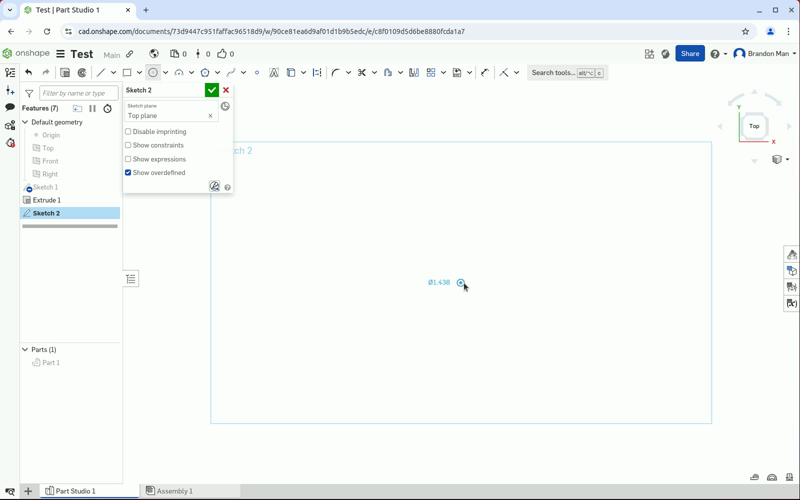
mouse_move(462, 283)
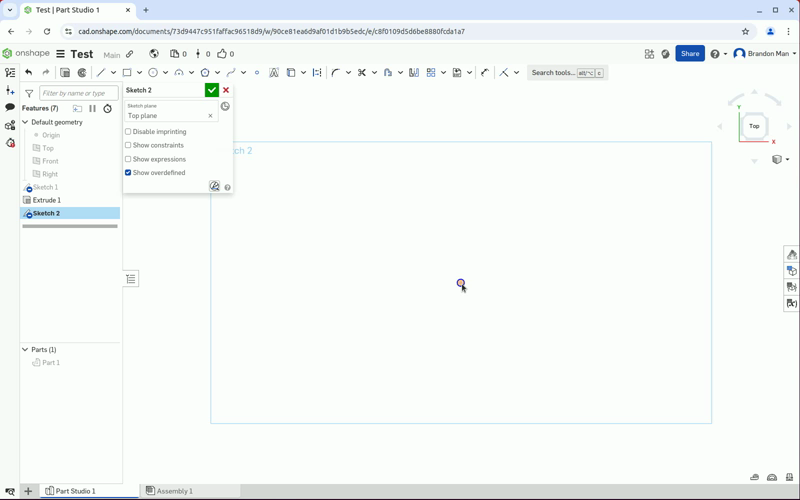
scroll(6)
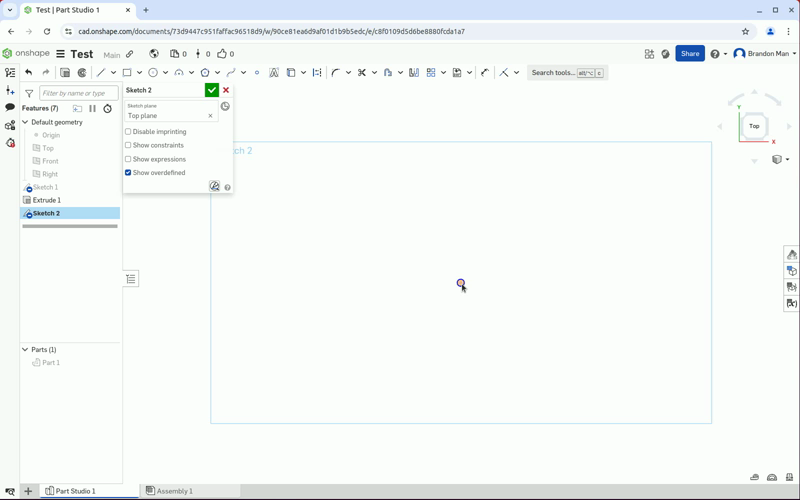
scroll(6)
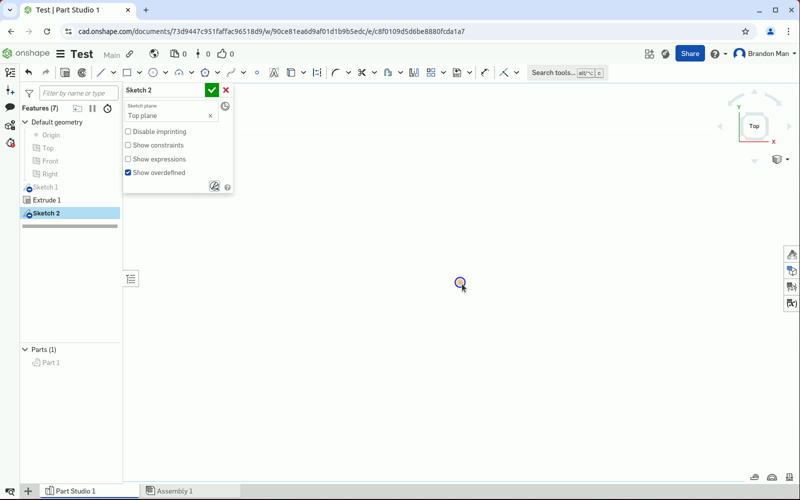
scroll(6)
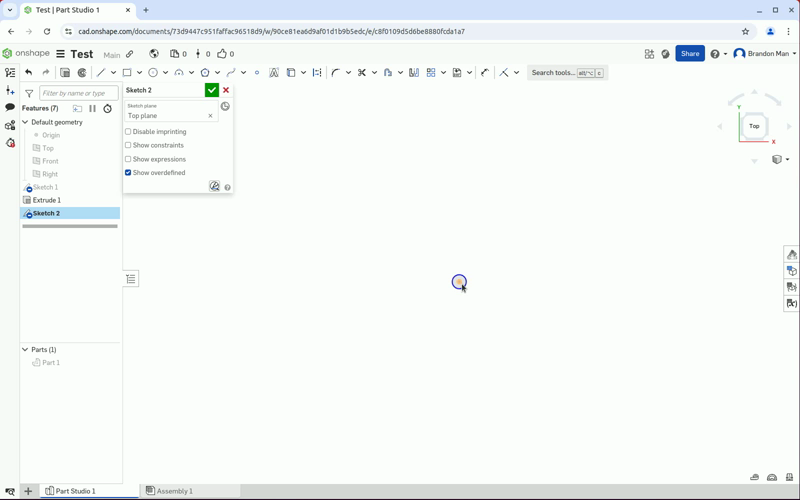
scroll(6)
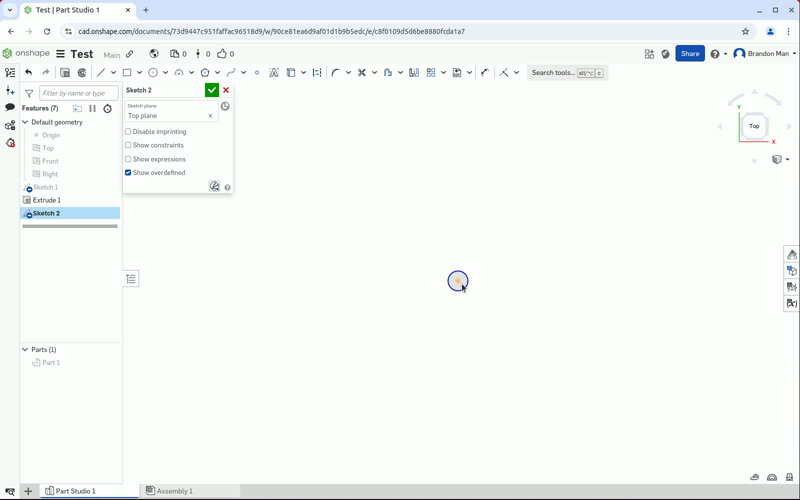
scroll(6)
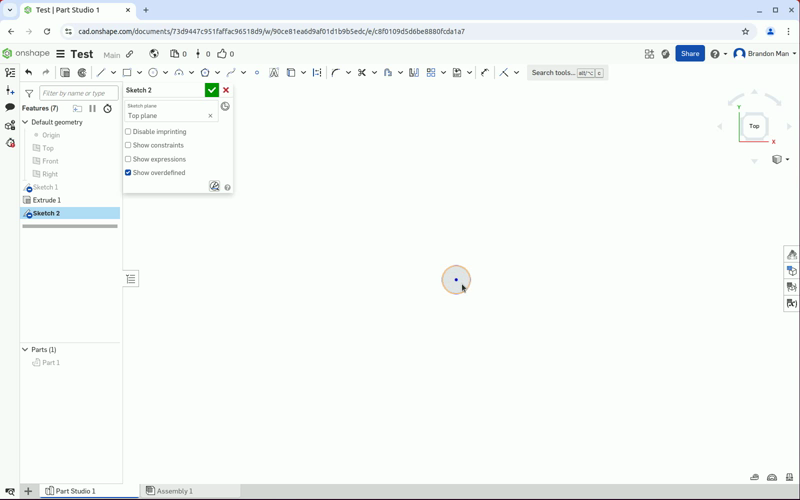
scroll(6)
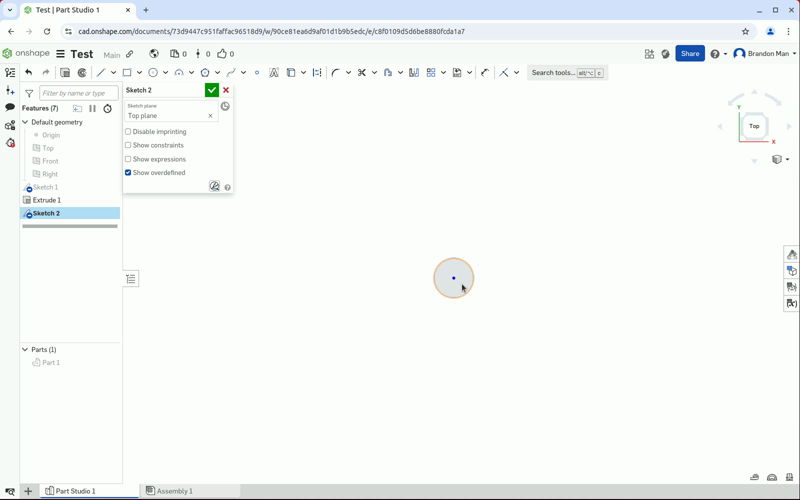
scroll(6)
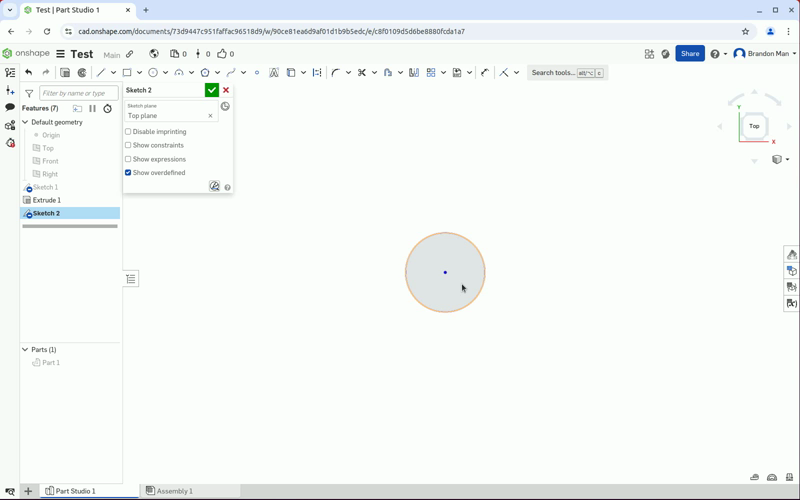
click(462, 283)
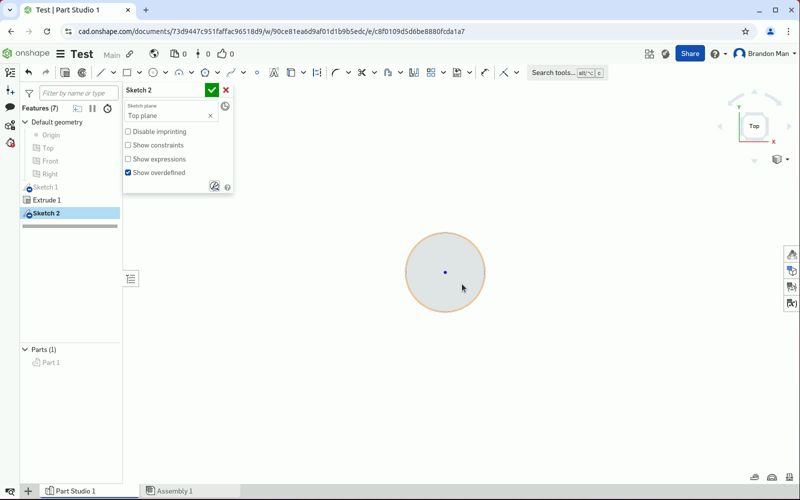
scroll(-6)
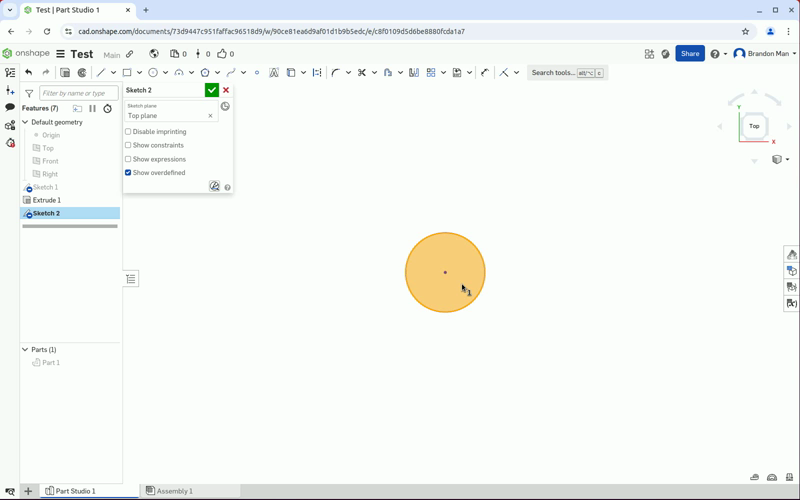
scroll(-6)
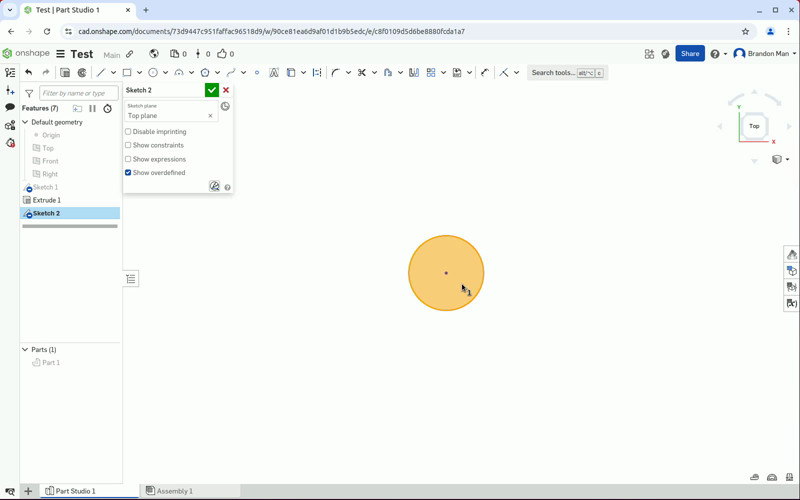
scroll(-6)
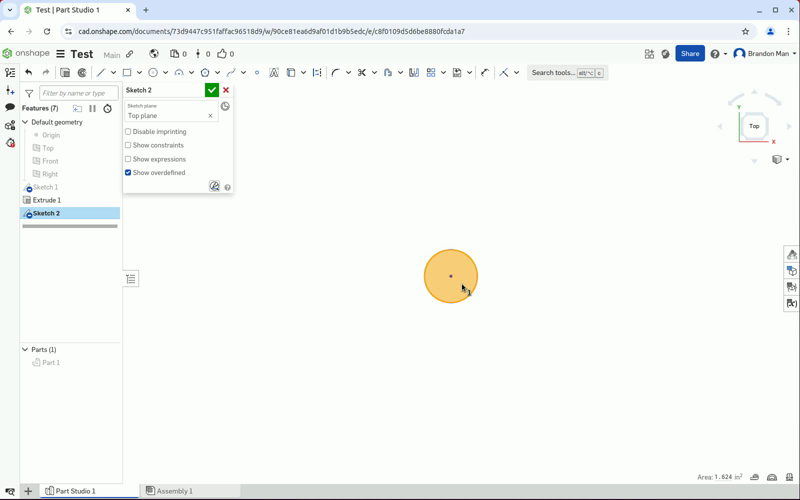
scroll(-6)
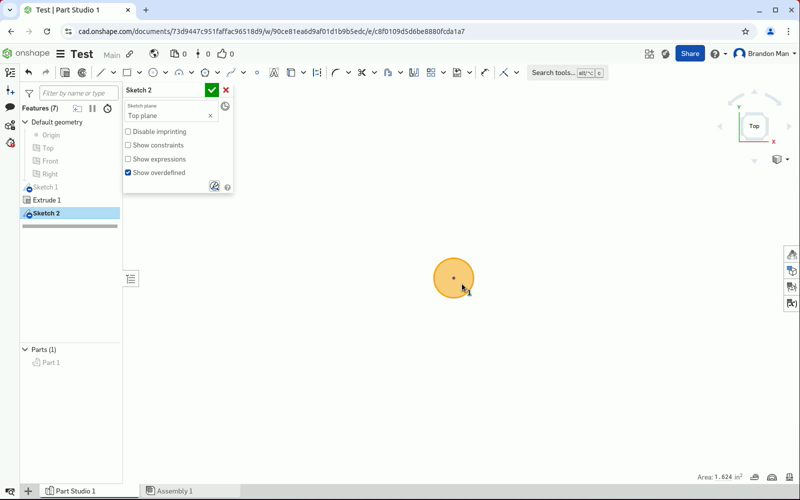
scroll(-6)
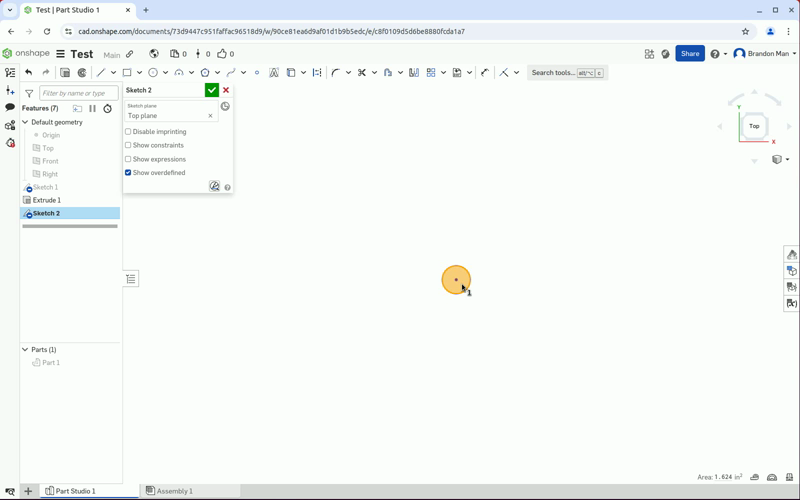
scroll(-6)
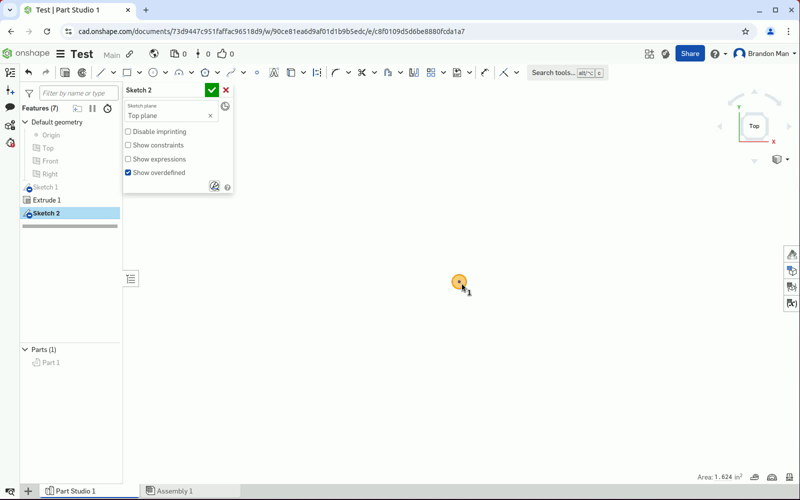
scroll(-6)
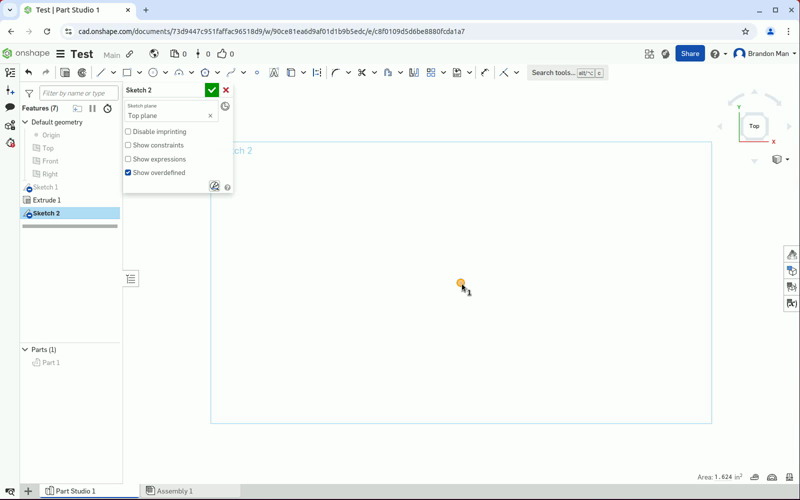
mouse_move(73, 352)
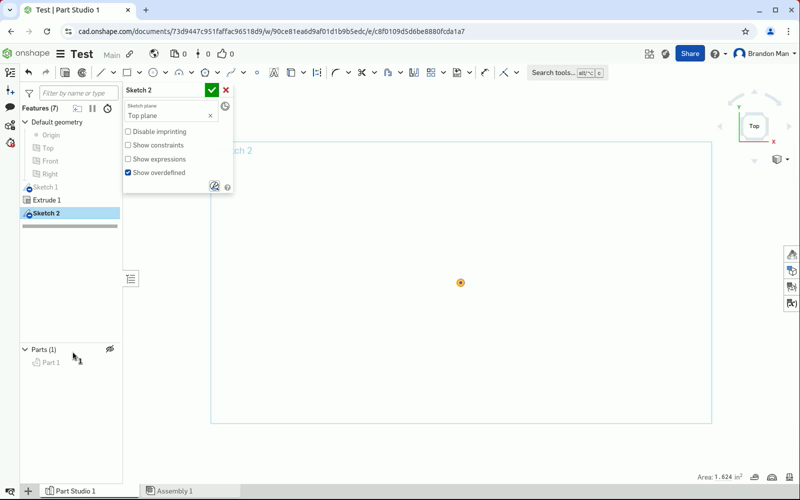
key(shift+y)
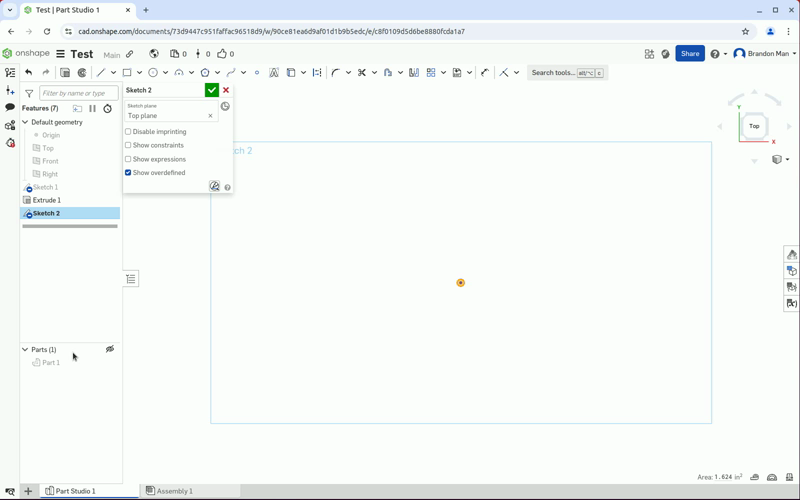
key(shift+e)
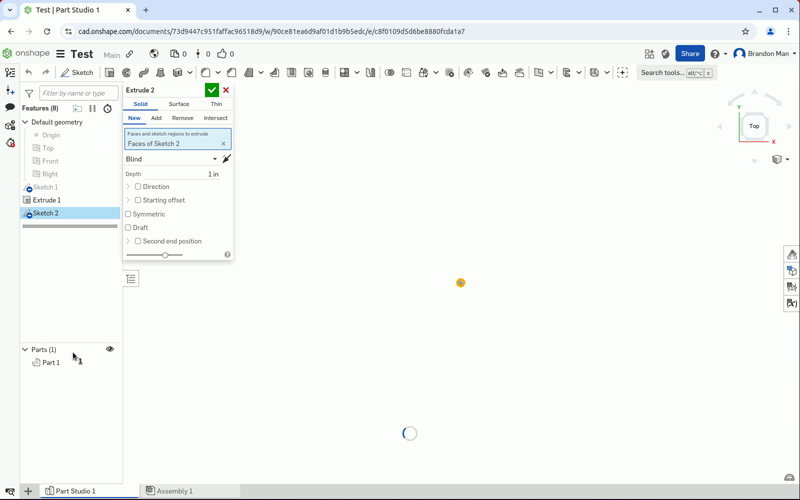
mouse_move(143, 106)
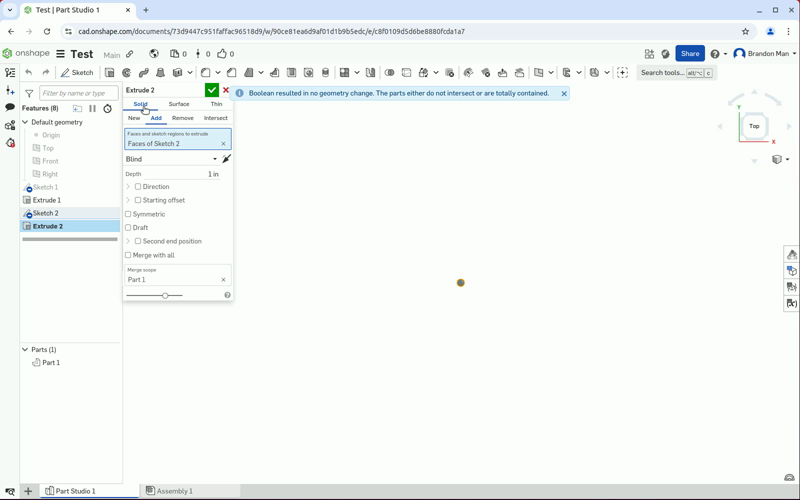
click(143, 106)
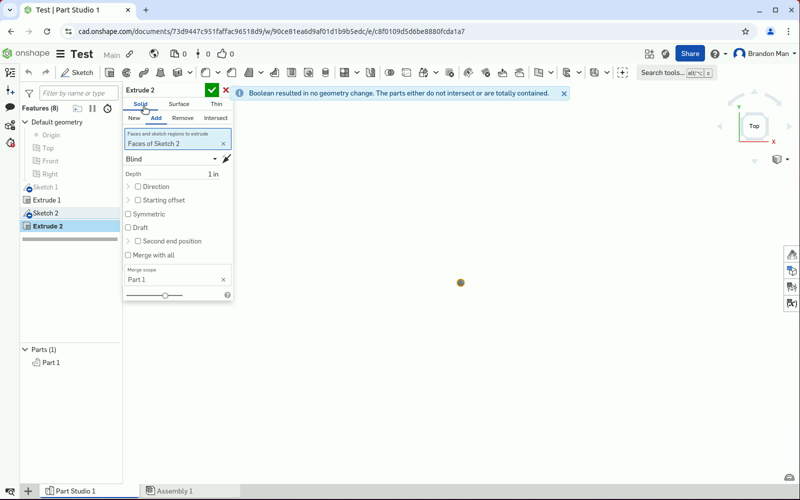
mouse_move(137, 120)
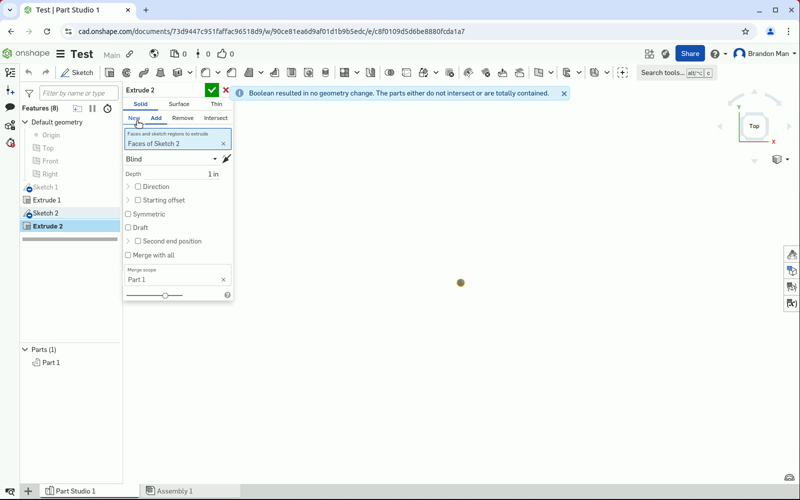
click(137, 120)
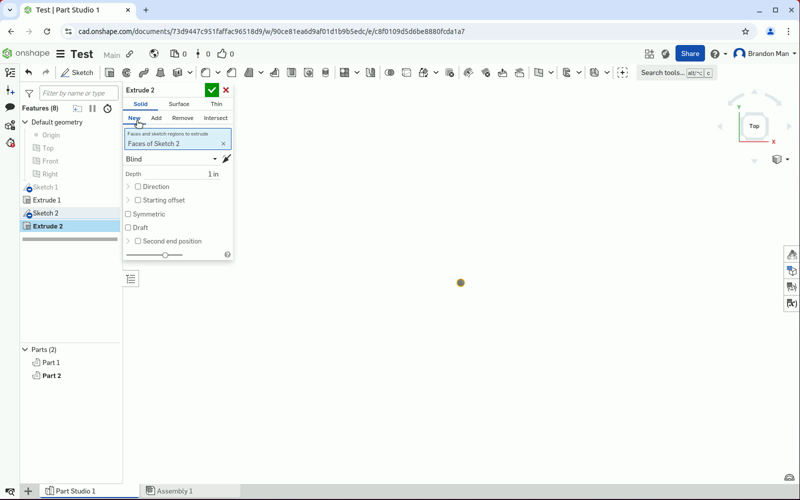
key(tab, 4)
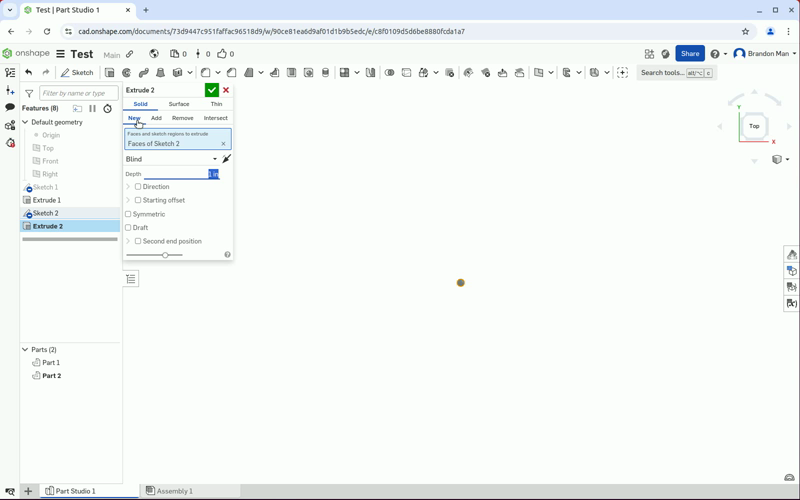
text(4.092)
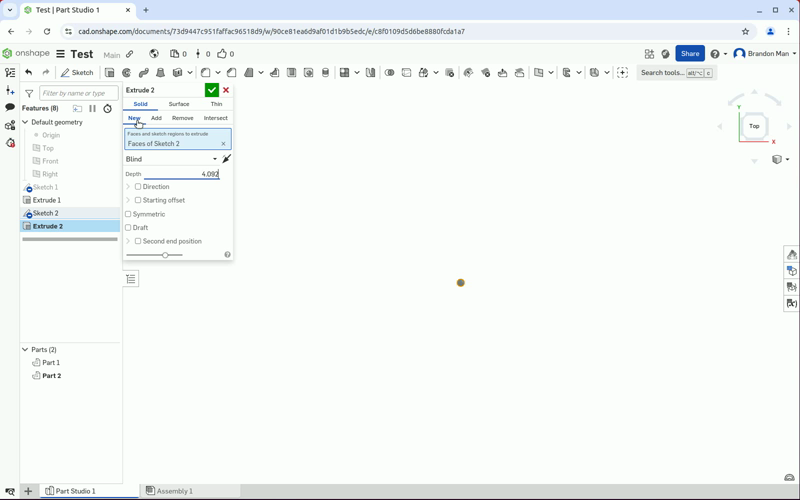
key(enter)
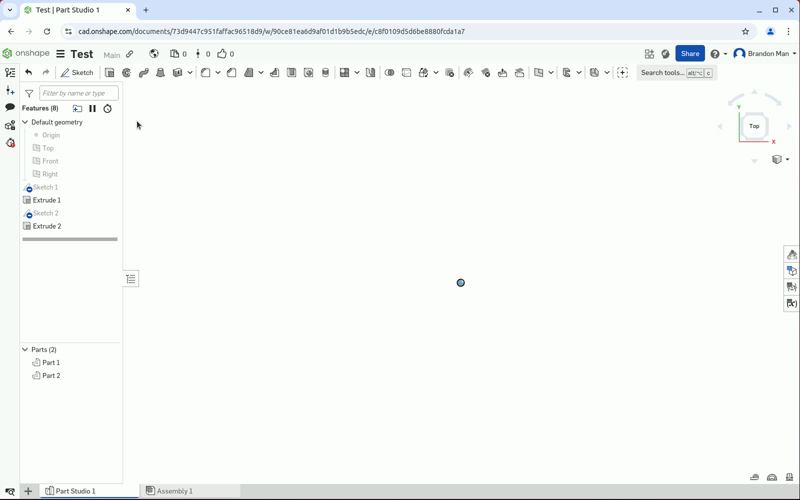
key(shift+h)
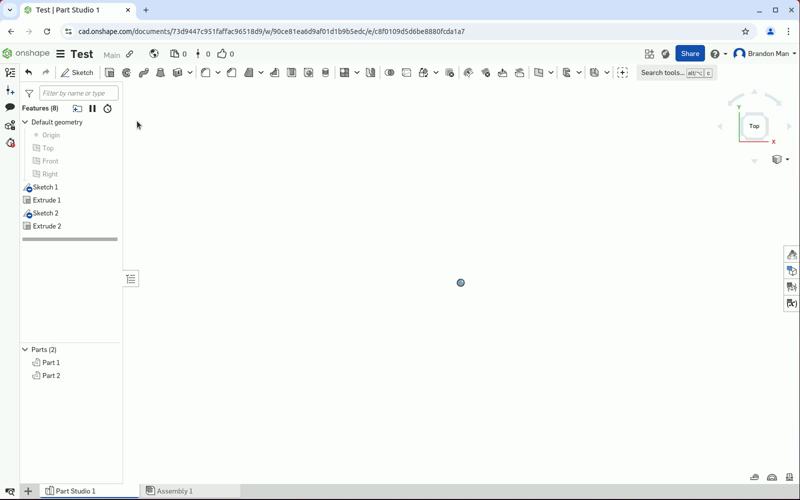
key(shift+h)
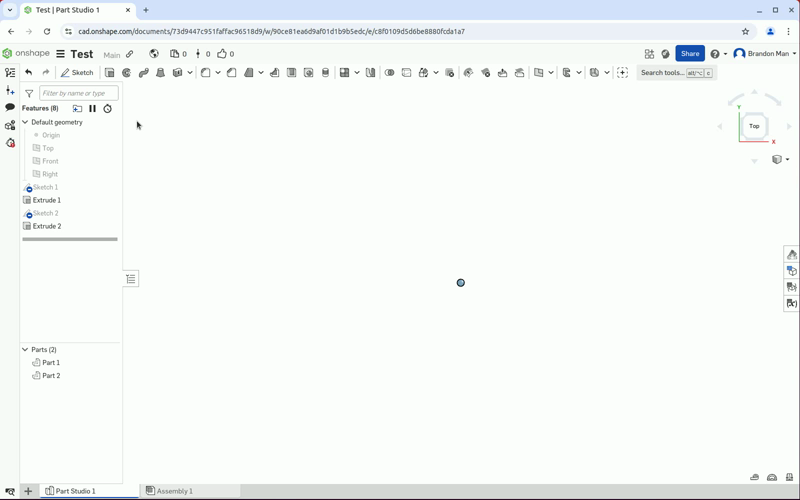
mouse_move(73, 189)
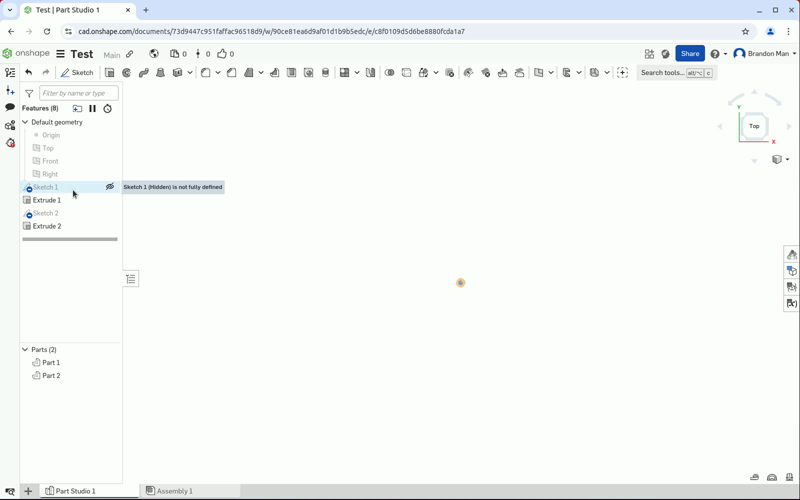
click(73, 189)
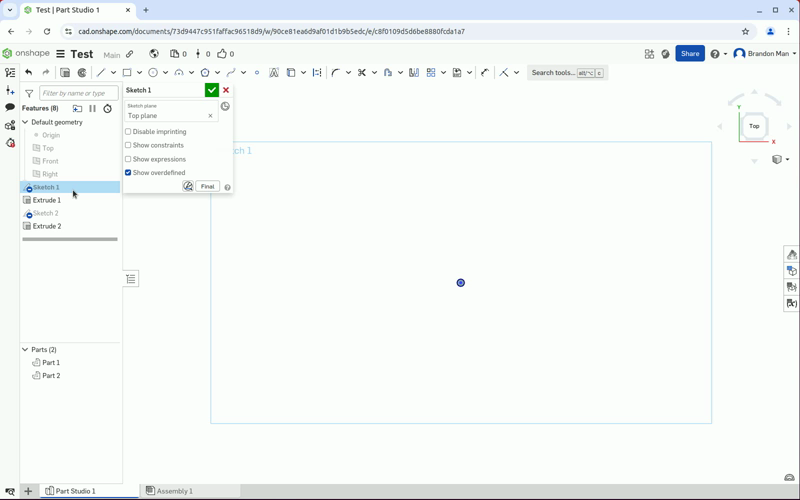
mouse_move(229, 92)
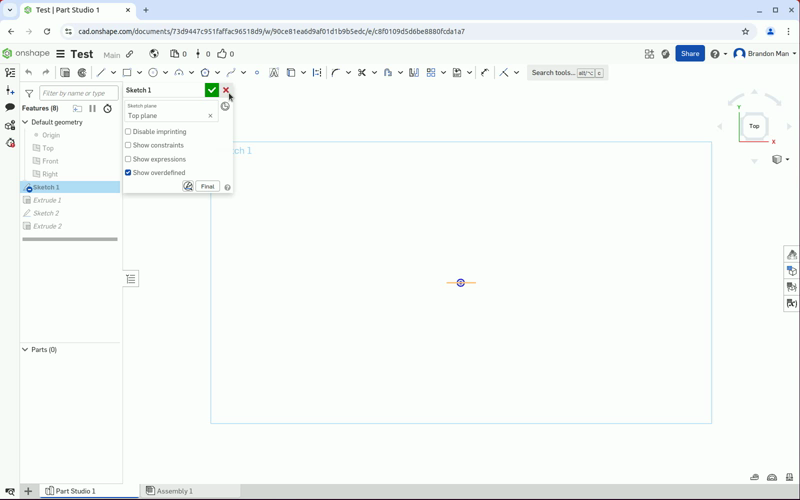
click(229, 92)
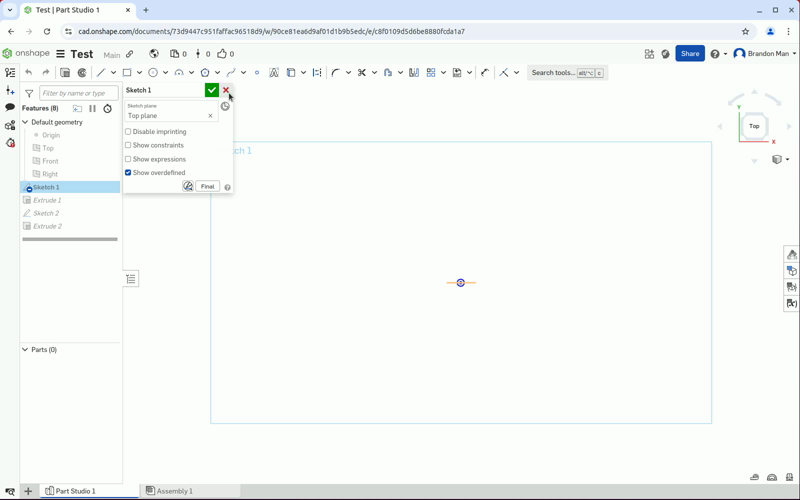
key(shift+s)
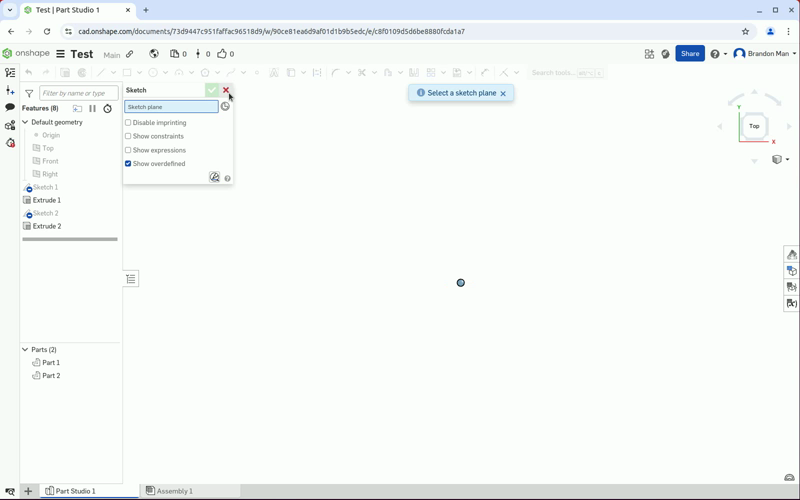
mouse_move(73, 150)
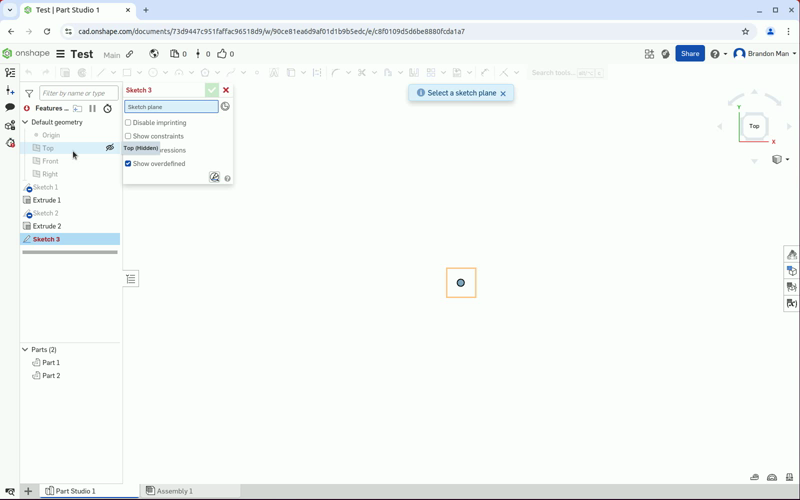
click(73, 150)
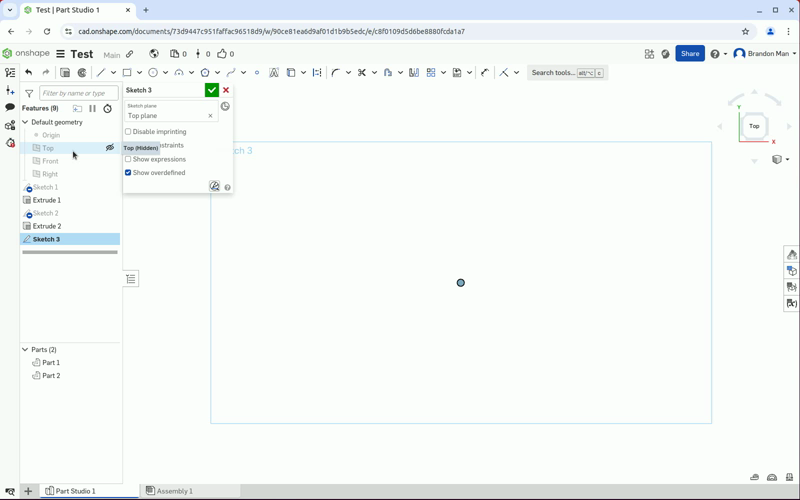
mouse_move(73, 352)
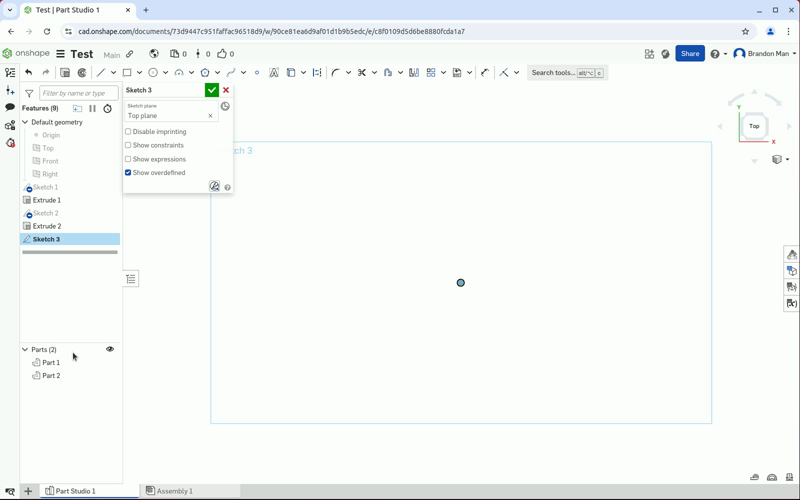
key(y)
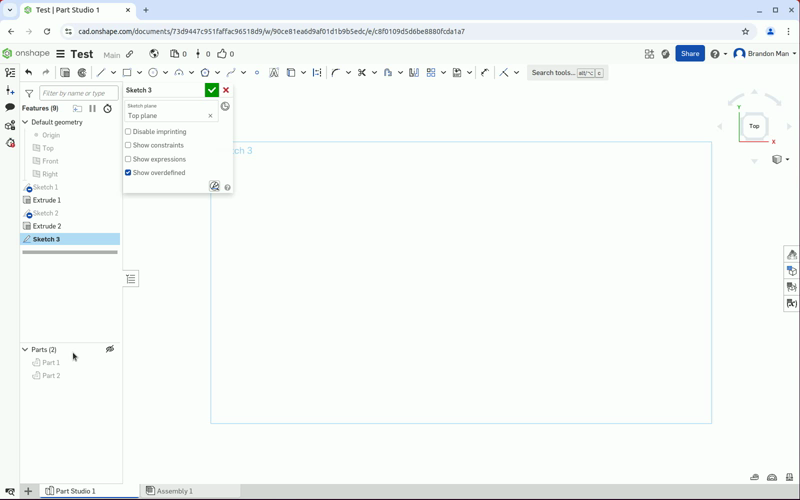
key(c)
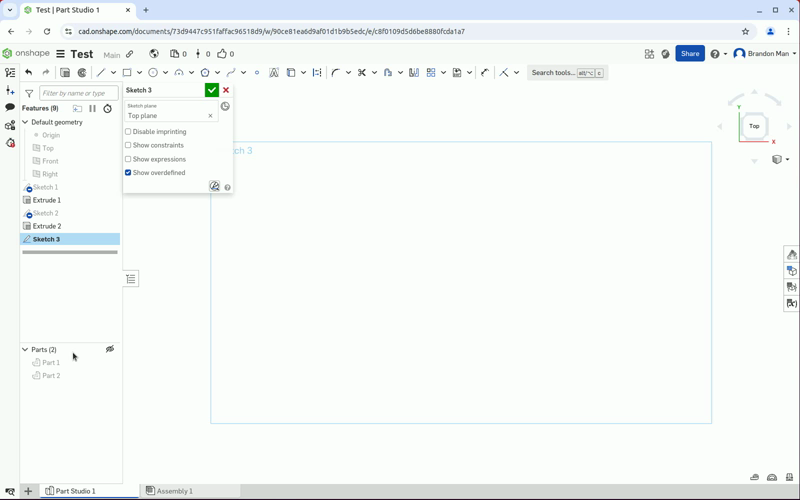
key_down(shift)
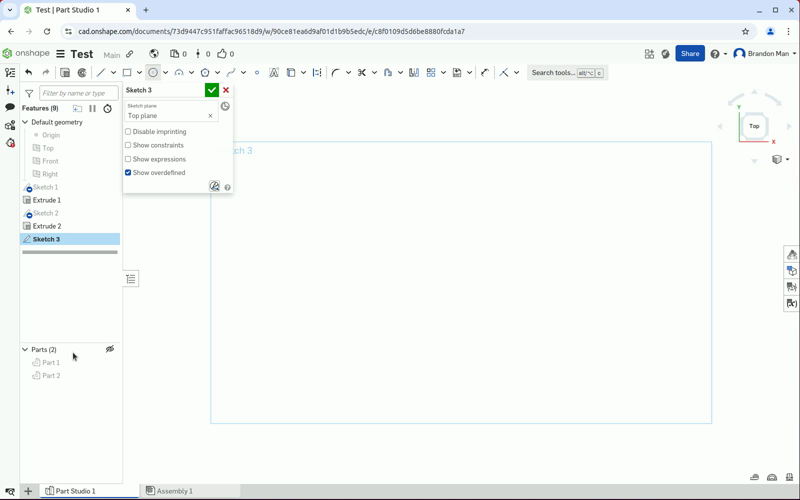
mouse_move(351, 211)
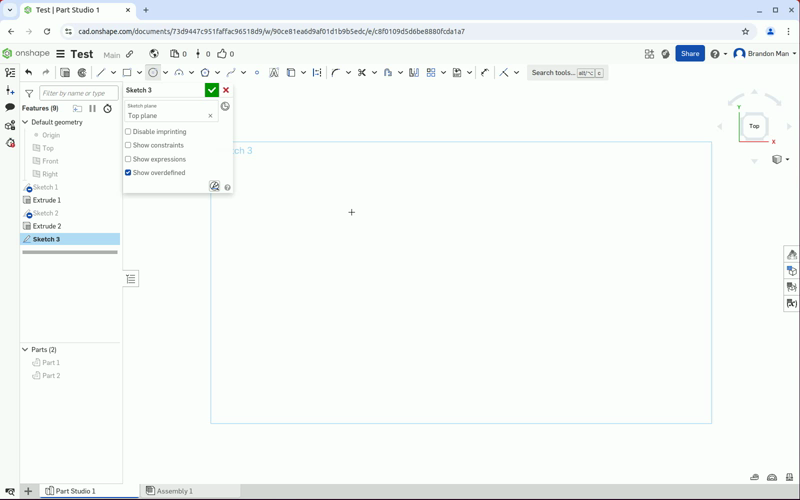
click(351, 211)
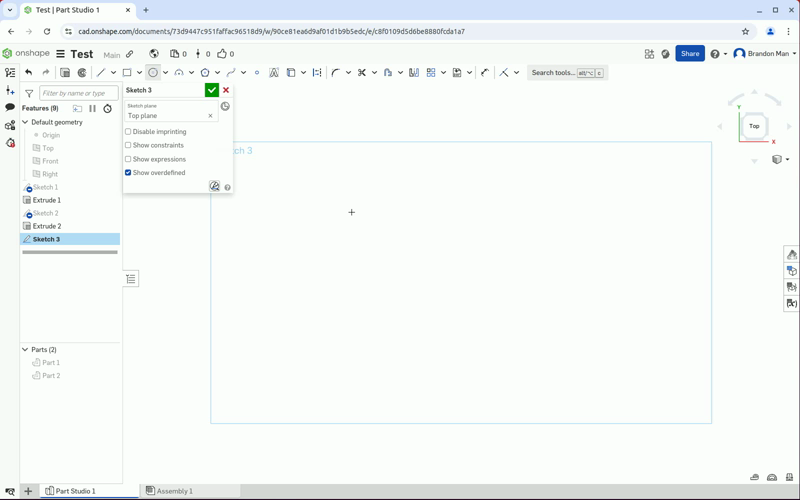
key_up(shift)
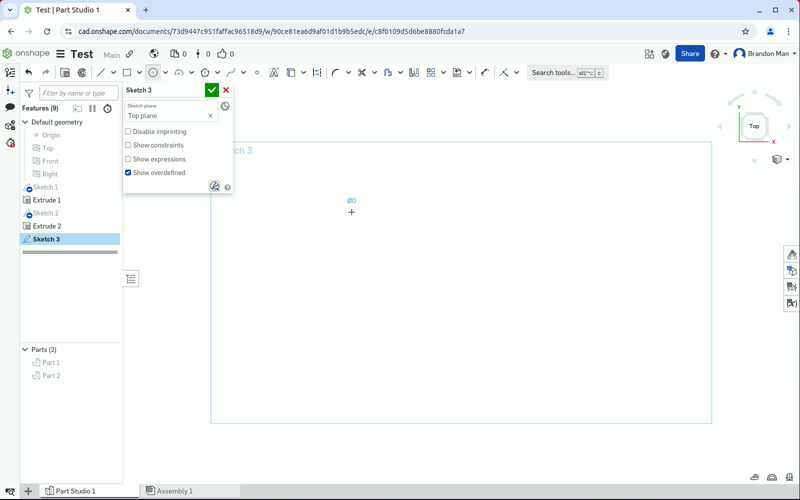
mouse_move(355, 211)
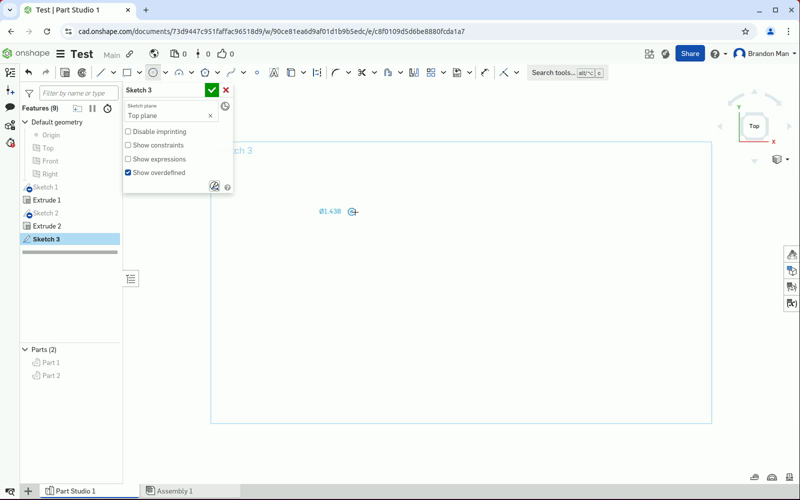
click(355, 211)
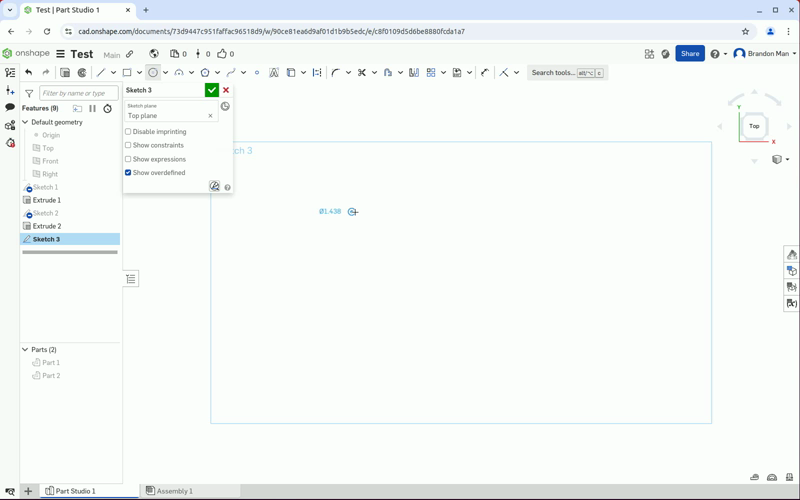
key(esc)
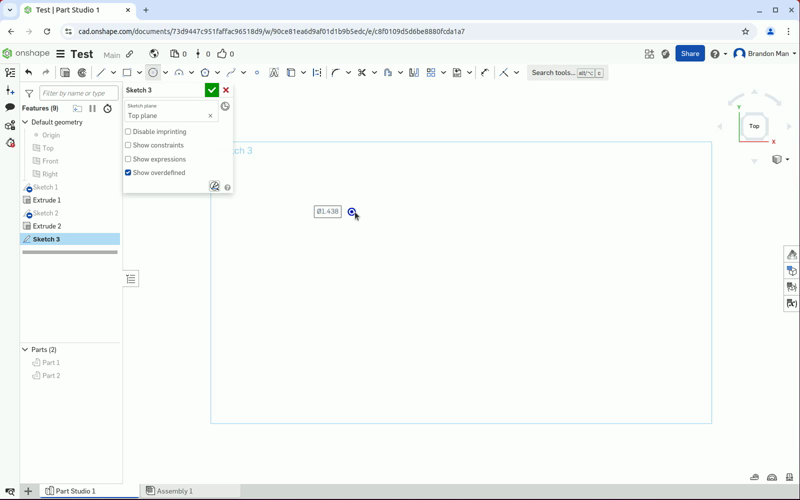
mouse_move(351, 208)
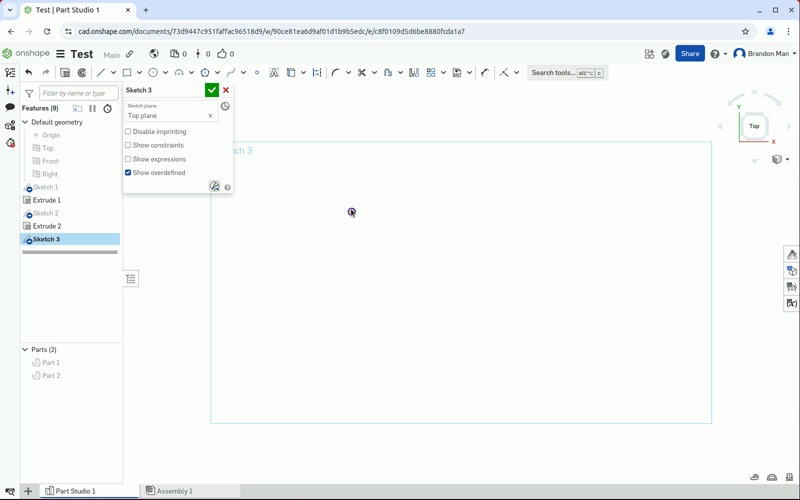
scroll(6)
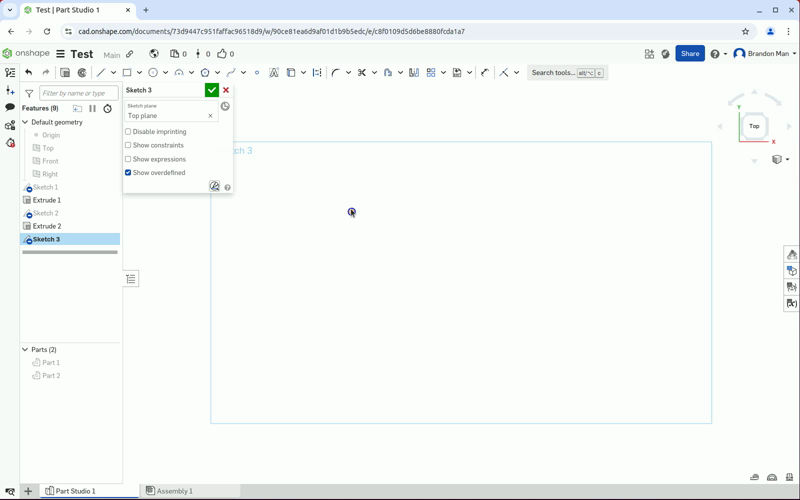
scroll(6)
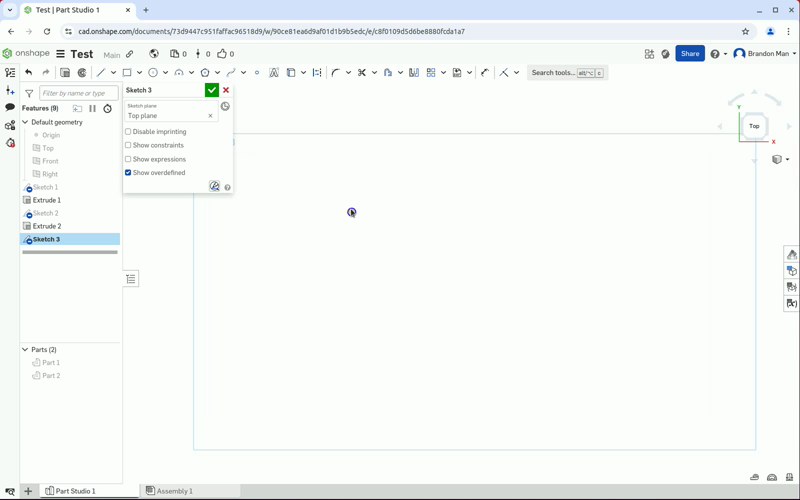
scroll(6)
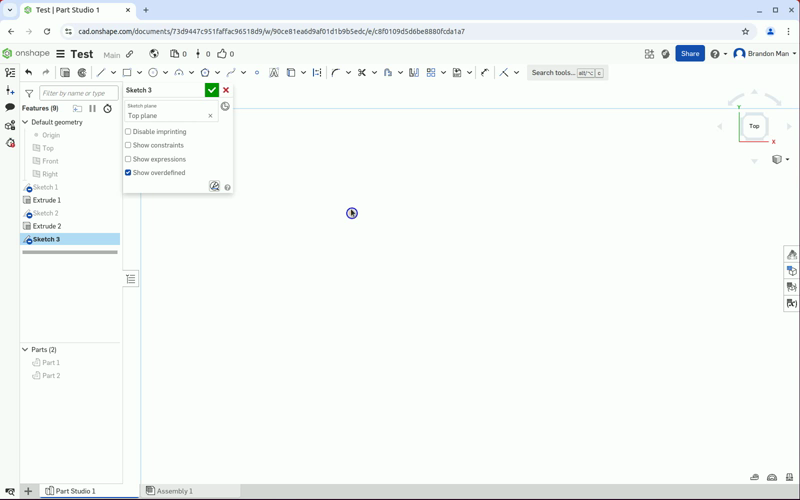
scroll(6)
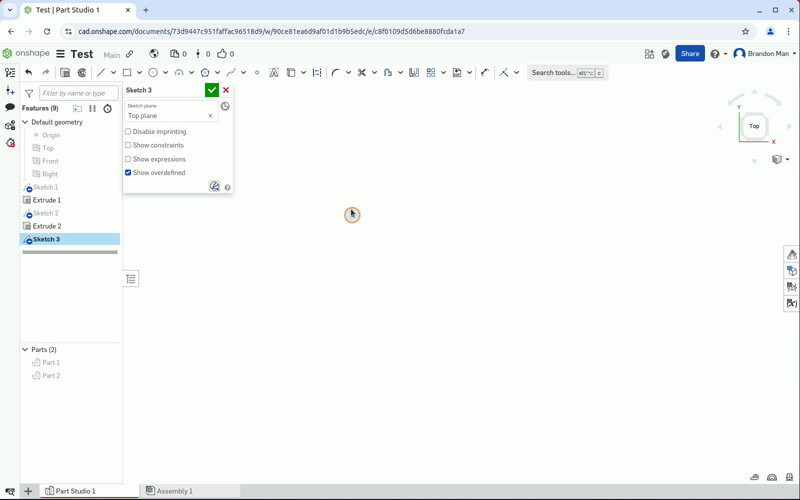
scroll(6)
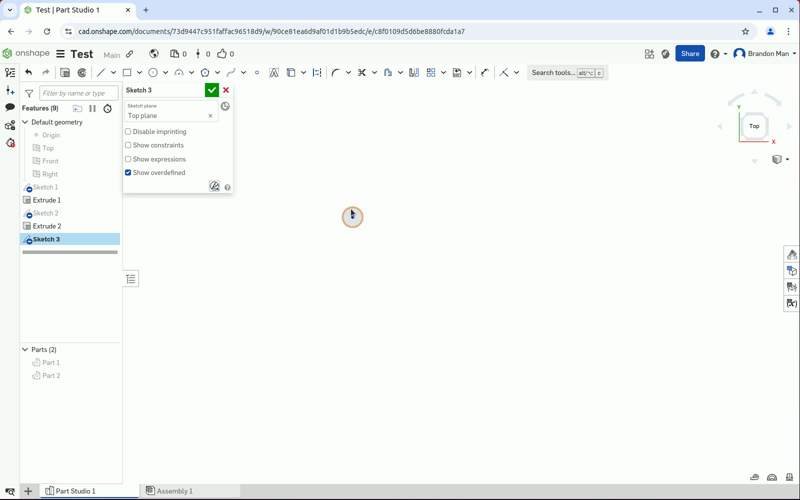
scroll(6)
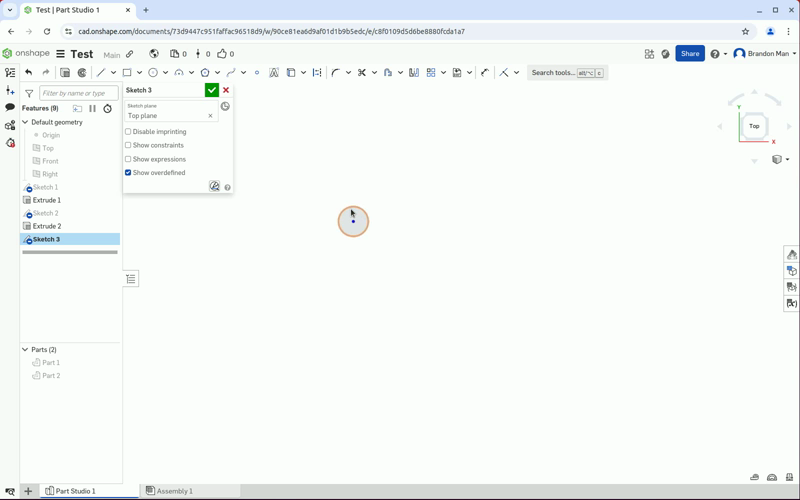
scroll(6)
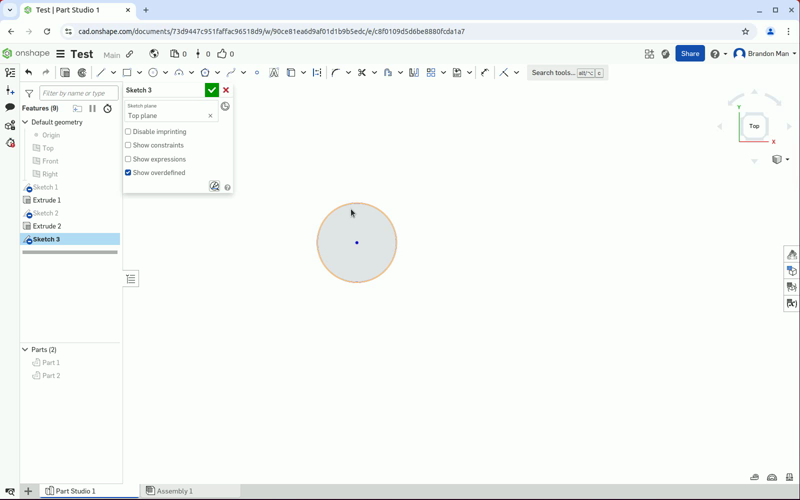
click(351, 208)
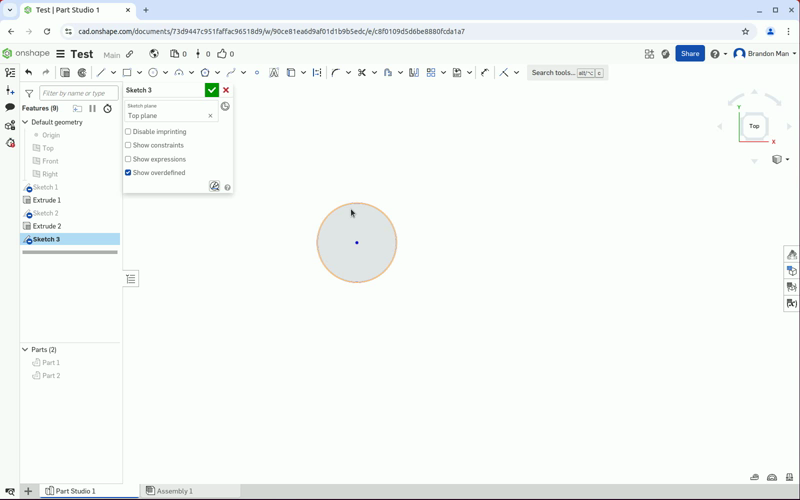
scroll(-6)
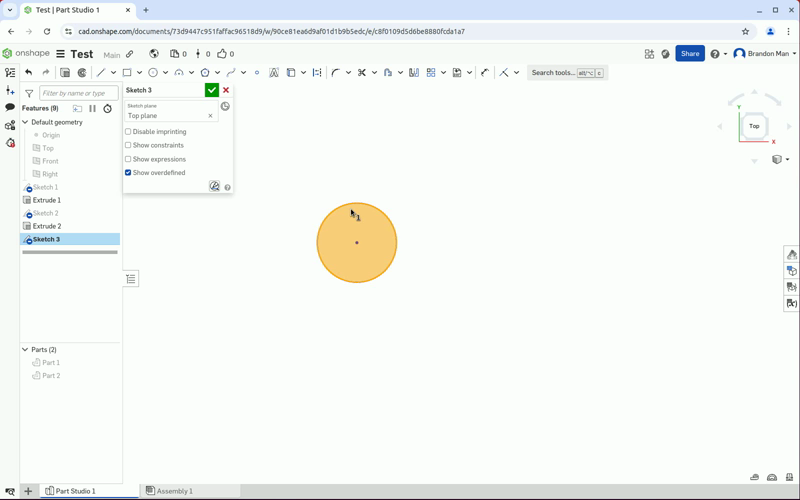
scroll(-6)
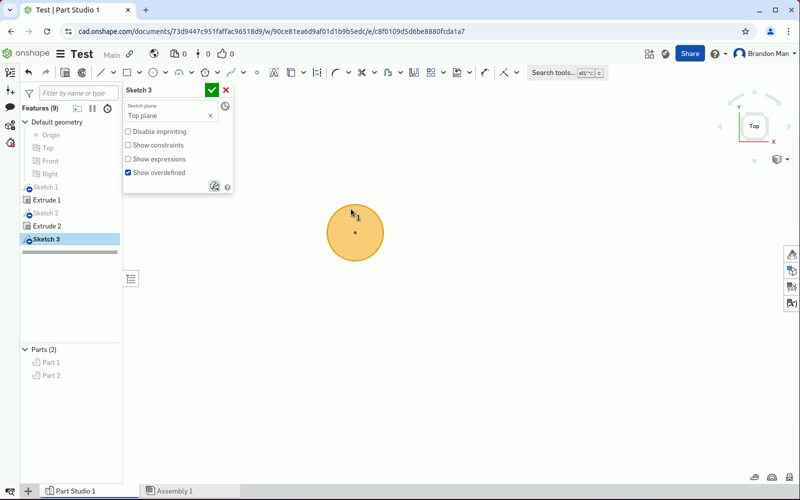
scroll(-6)
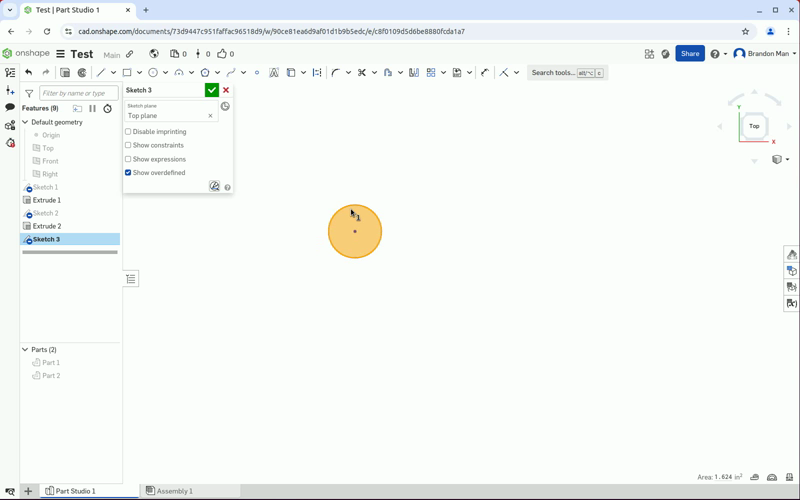
scroll(-6)
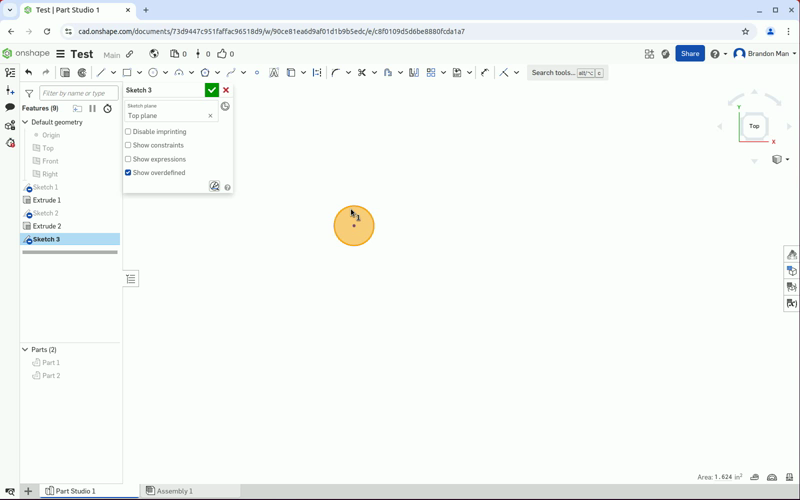
scroll(-6)
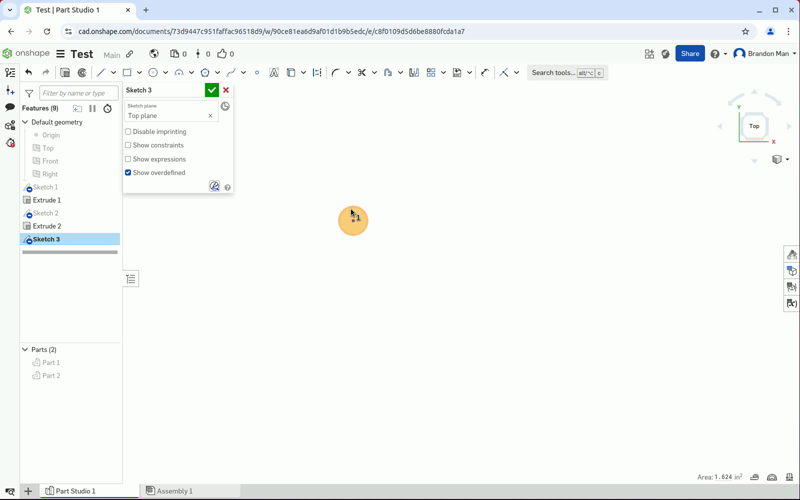
scroll(-6)
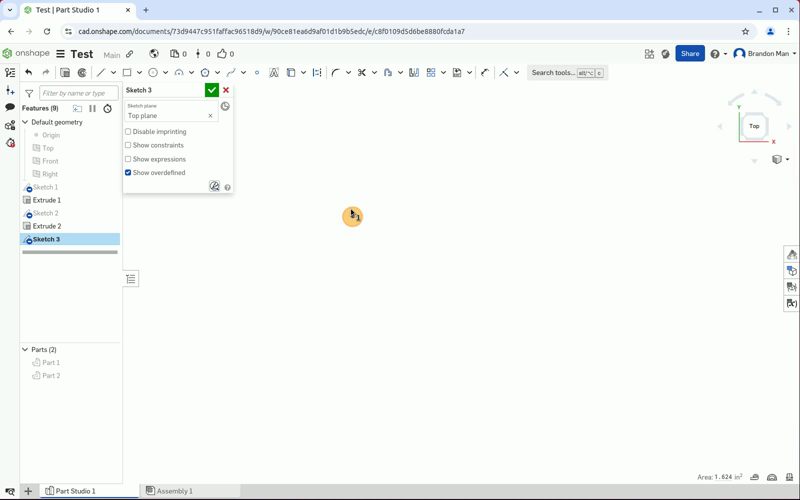
scroll(-6)
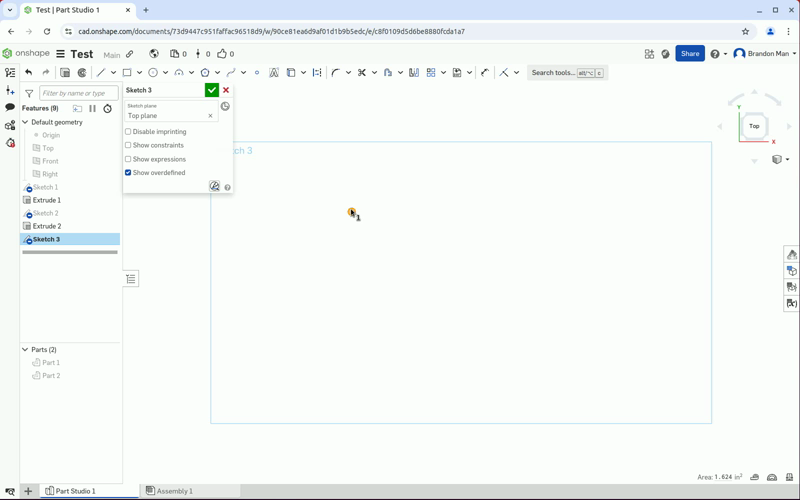
mouse_move(73, 352)
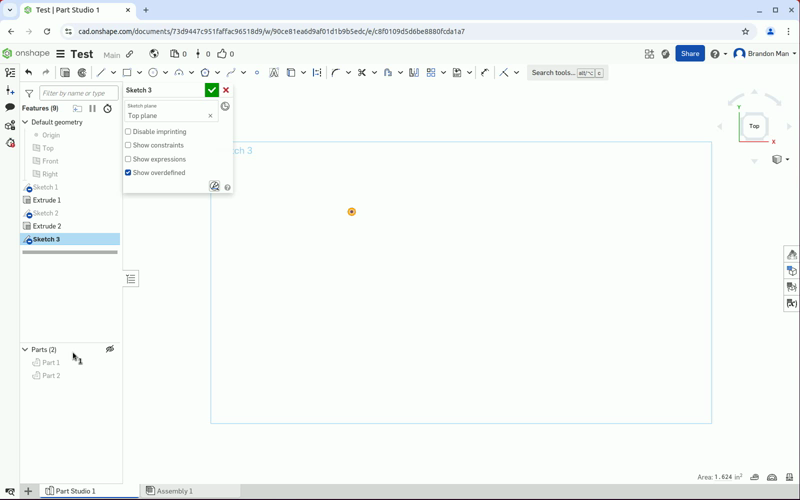
key(shift+y)
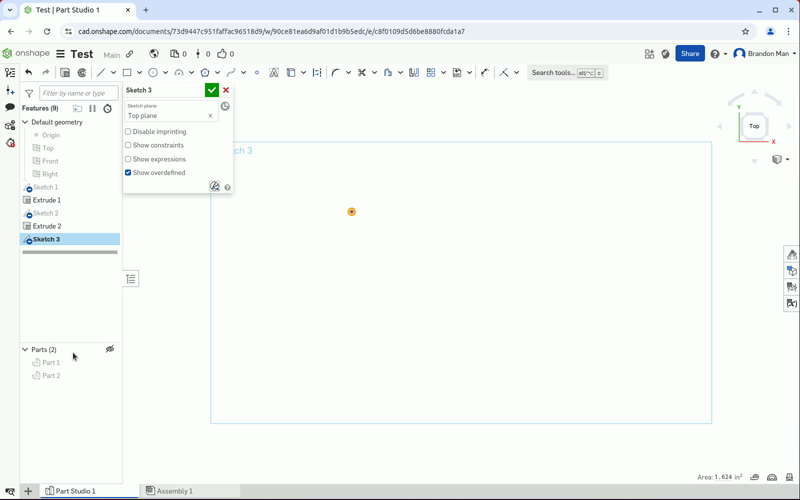
key(shift+e)
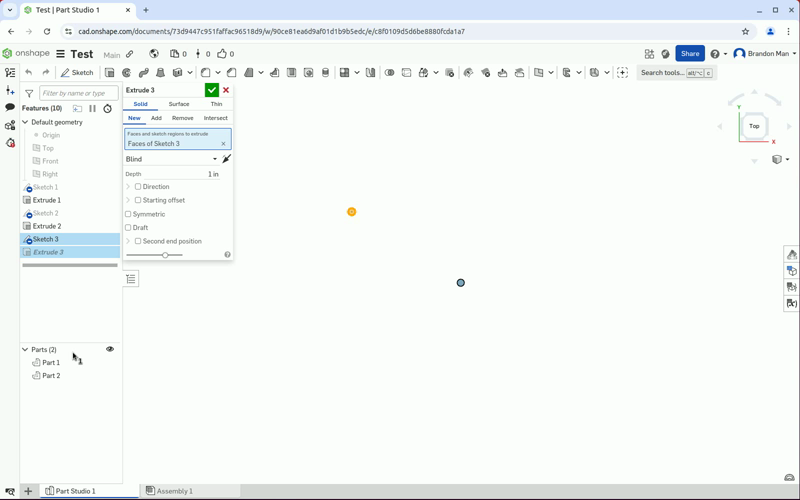
mouse_move(143, 106)
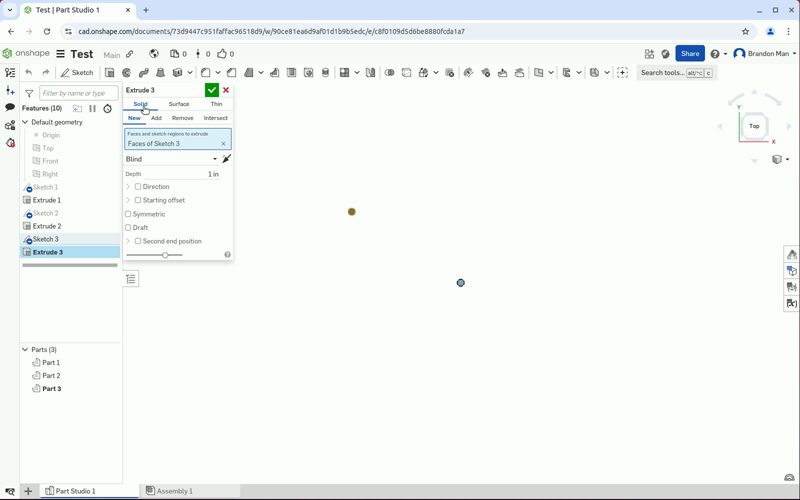
click(143, 106)
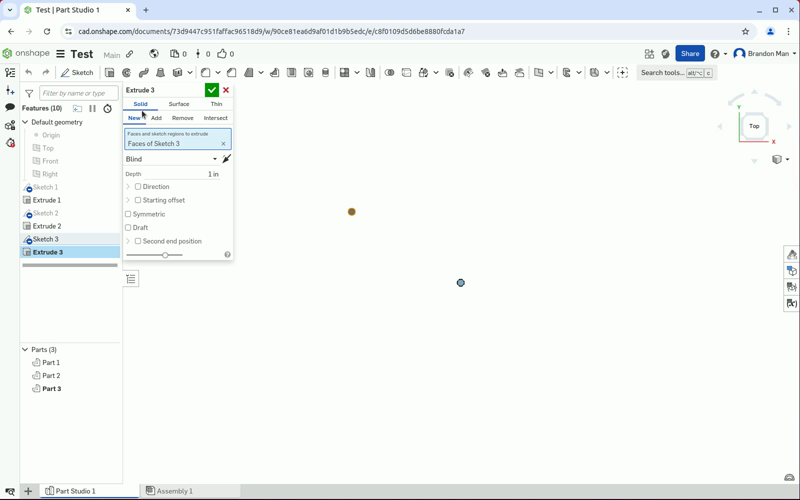
mouse_move(137, 120)
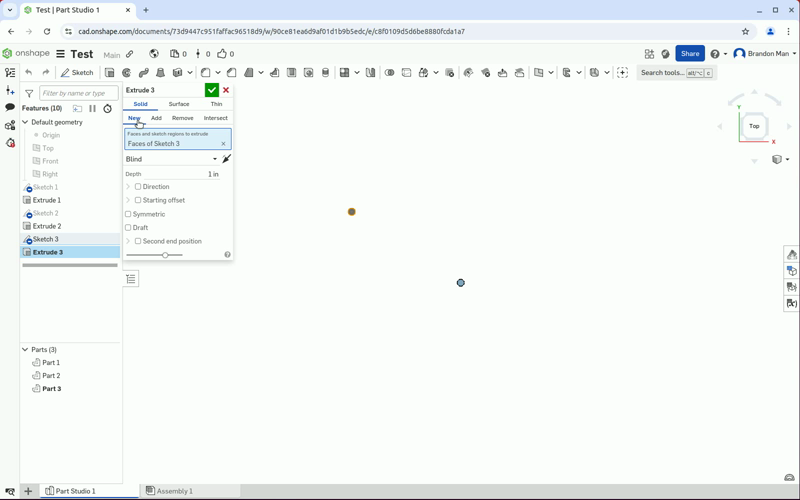
click(137, 120)
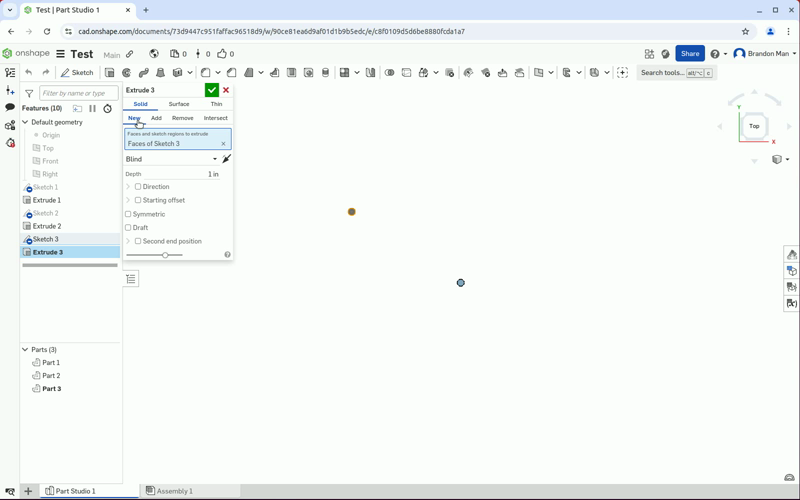
key(tab, 4)
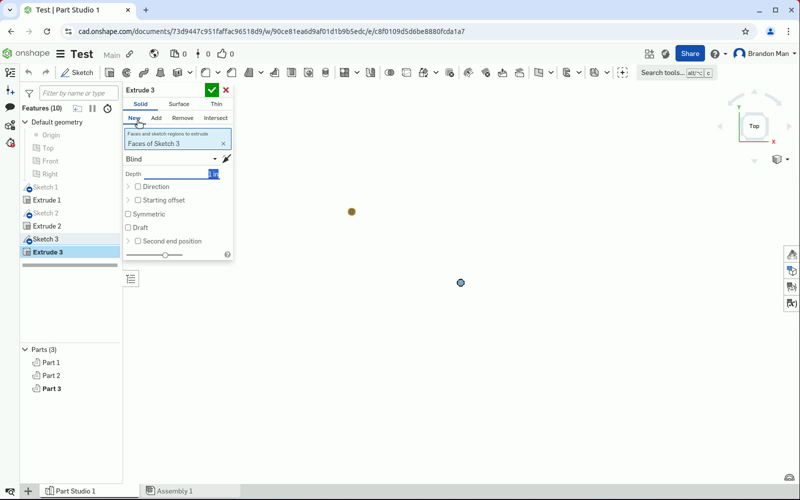
text(4.092)
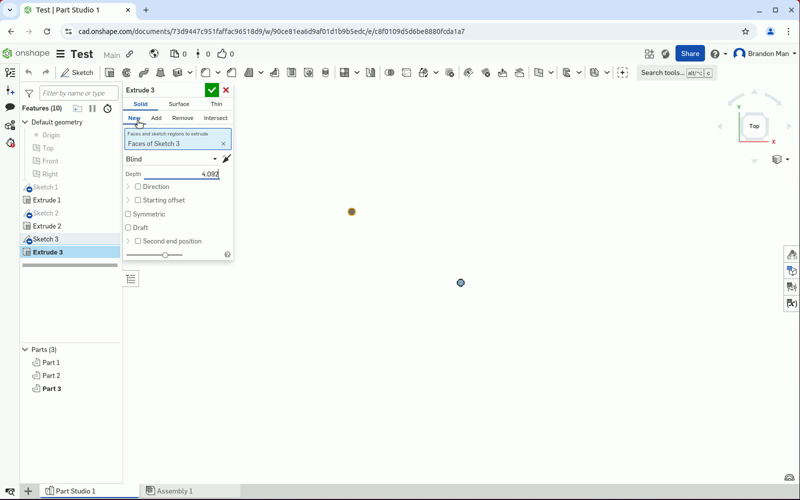
key(enter)
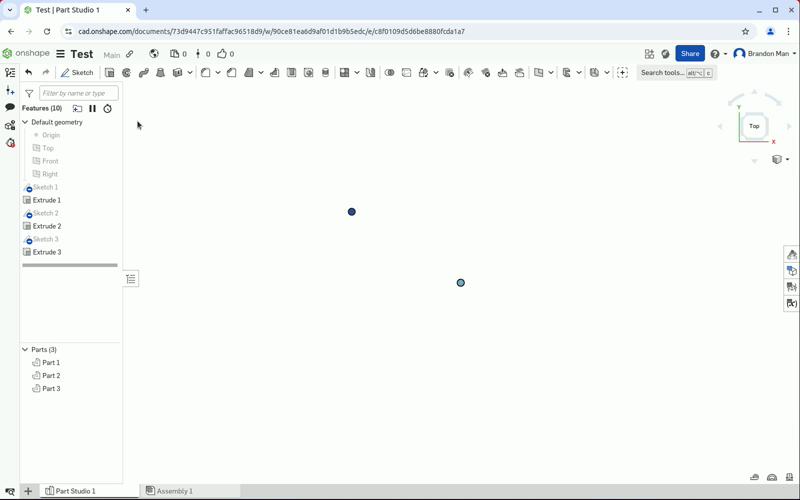
key(shift+h)
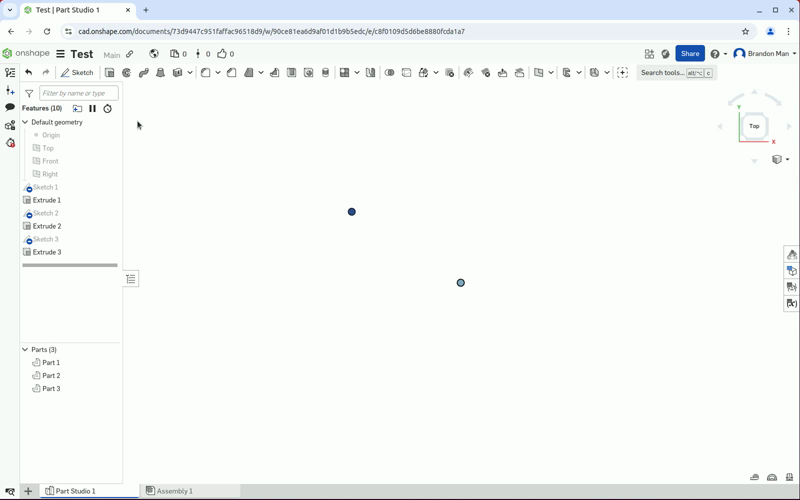
key(shift+h)
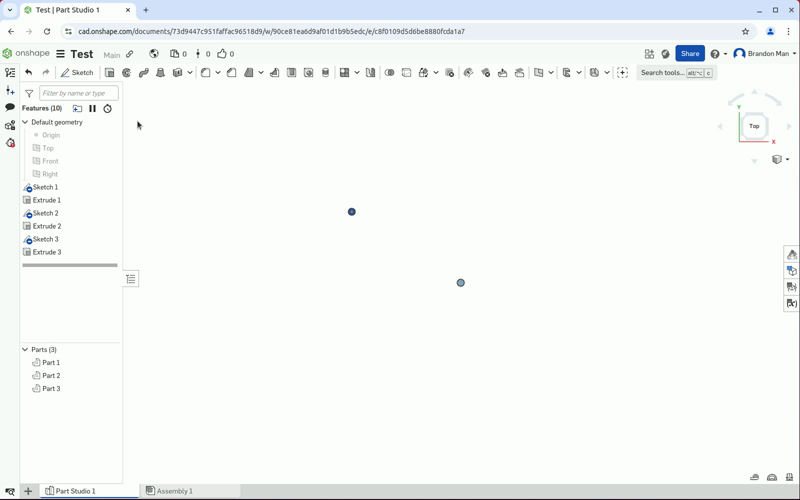
key(shift+7)
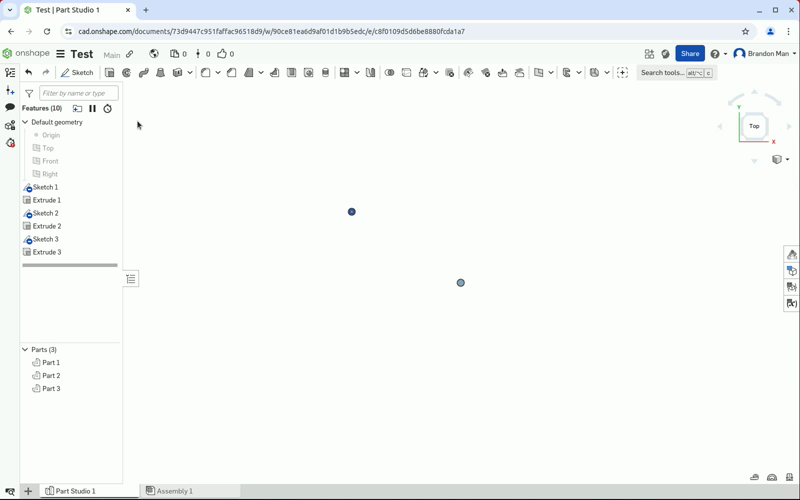
key(up, 3)
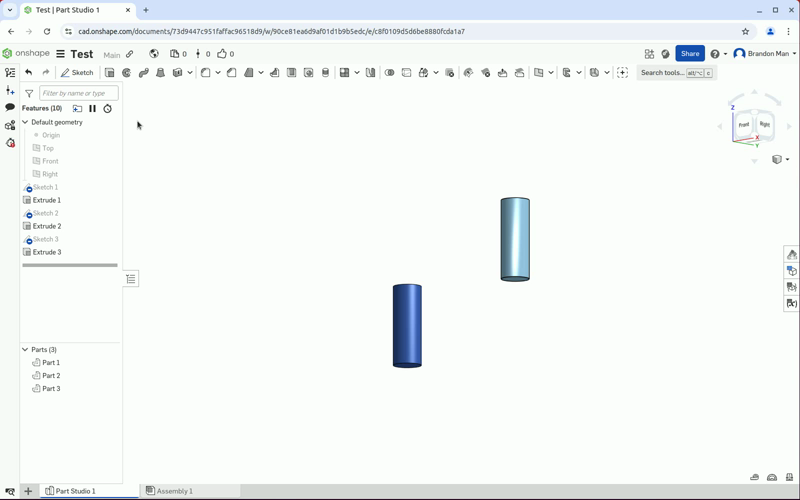
key(left, 3)
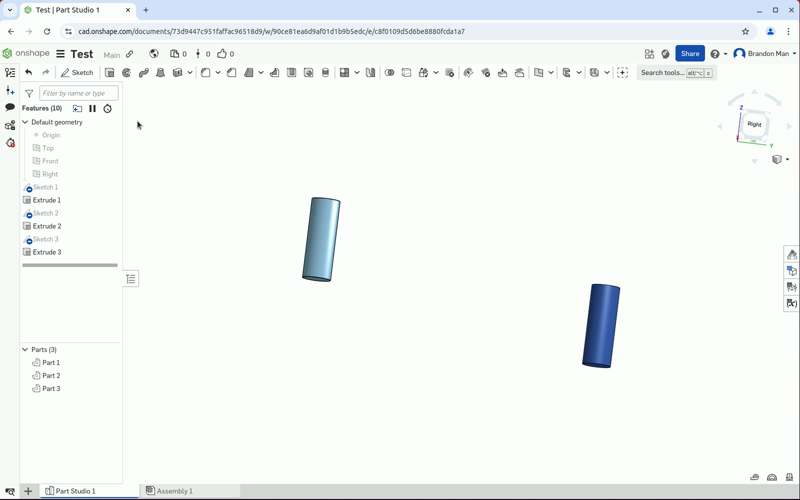
key(right, 3)
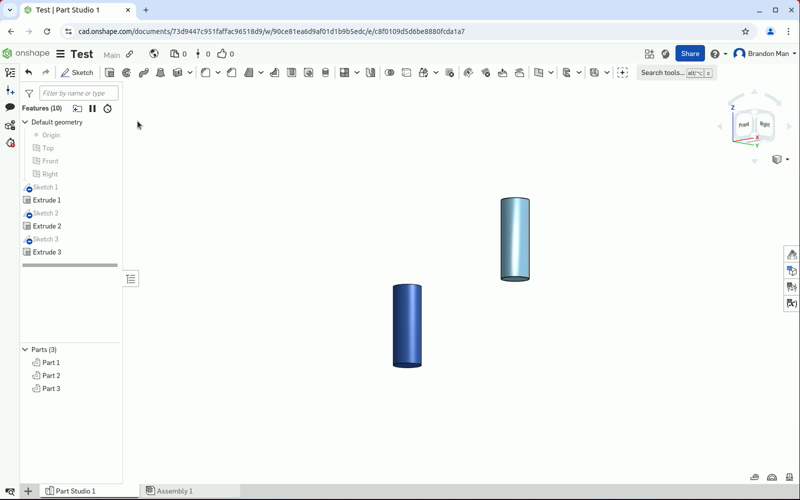
key(down, 3)
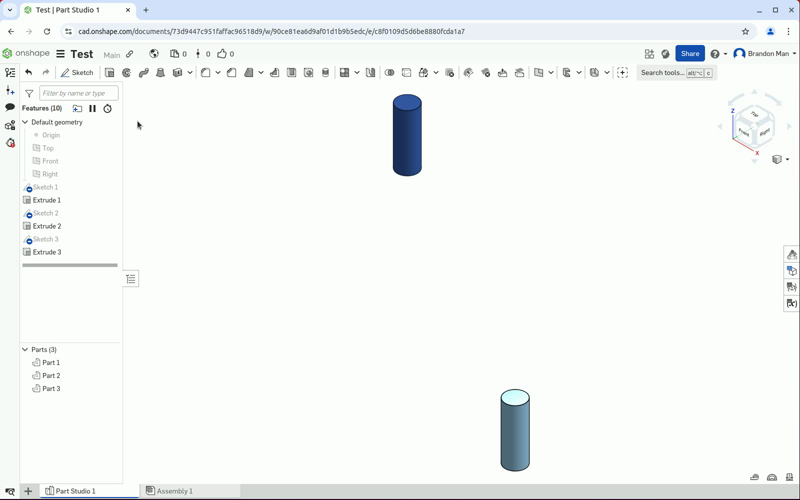
mouse_move(73, 189)
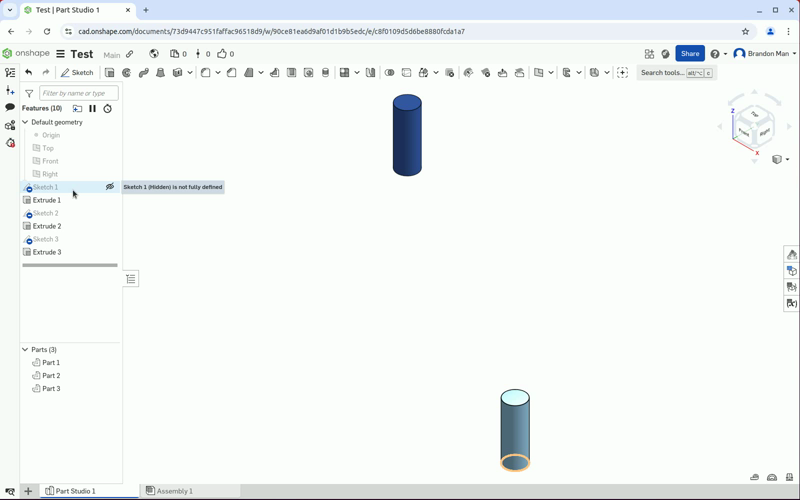
click(73, 189)